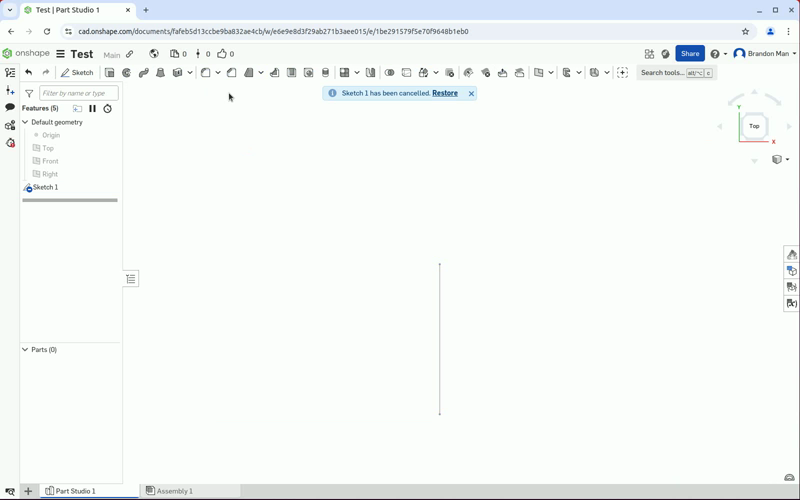
key(shift+h)
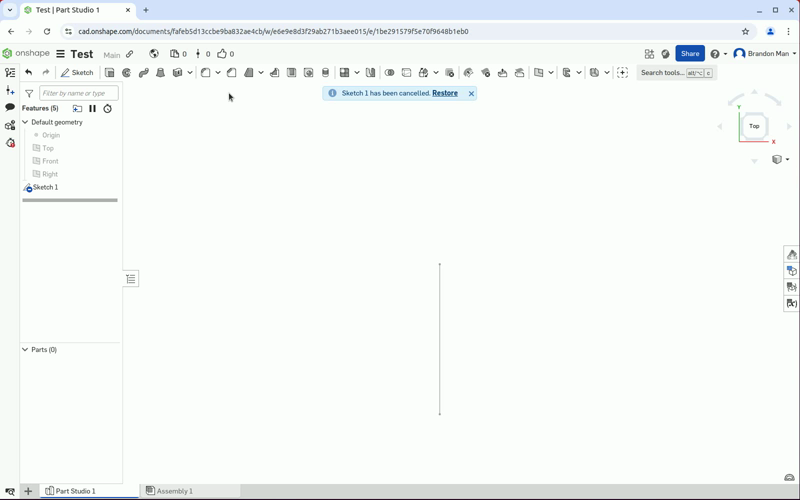
key(shift+s)
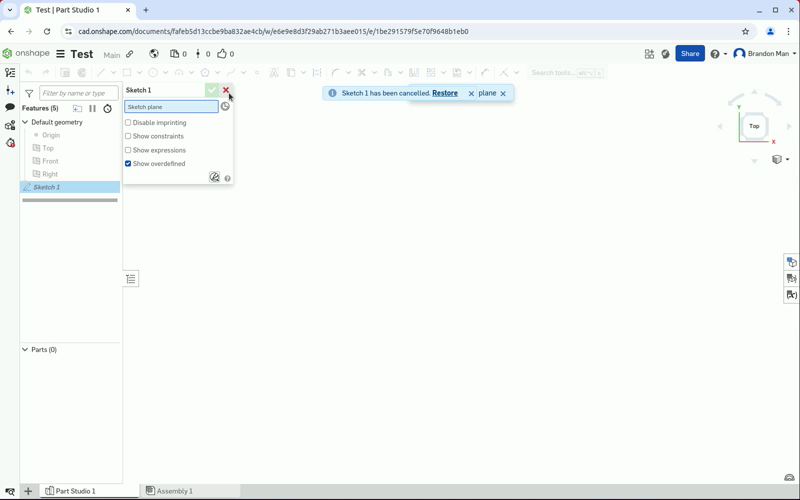
mouse_move(73, 150)
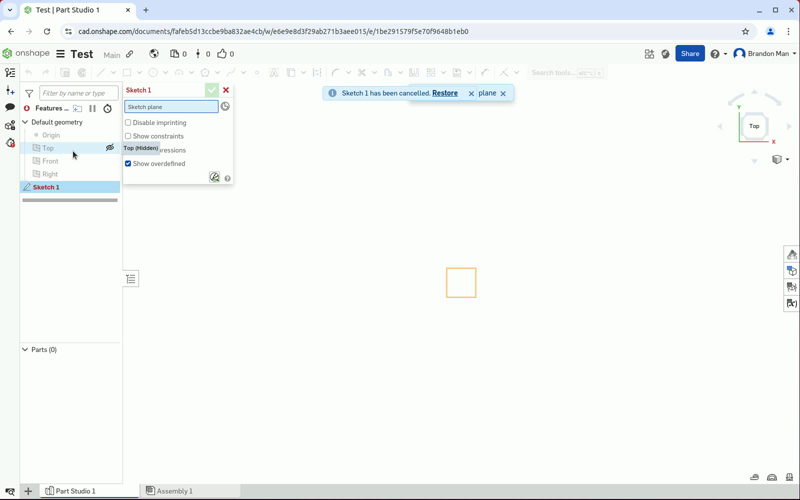
click(73, 150)
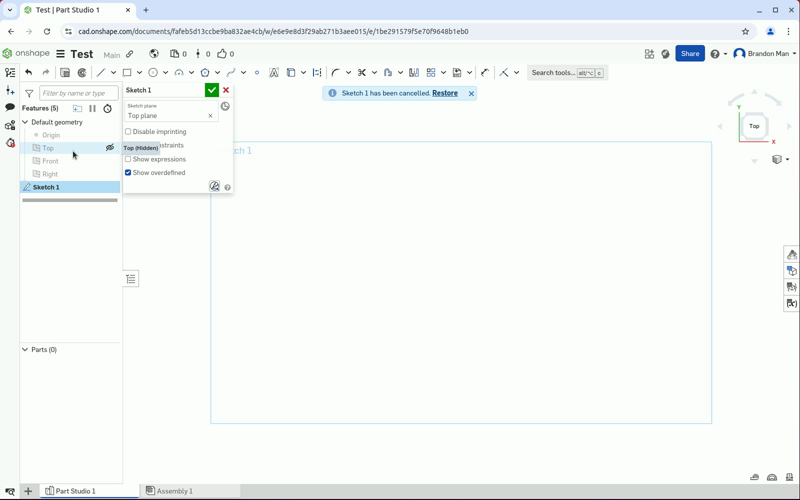
mouse_move(73, 352)
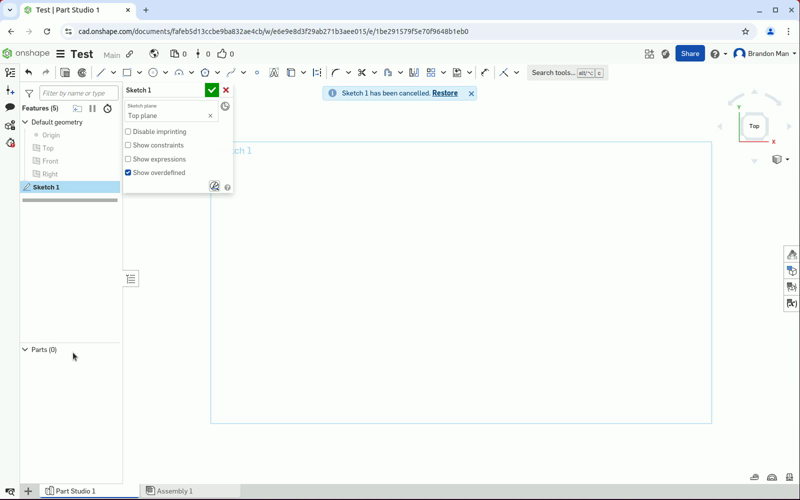
key(y)
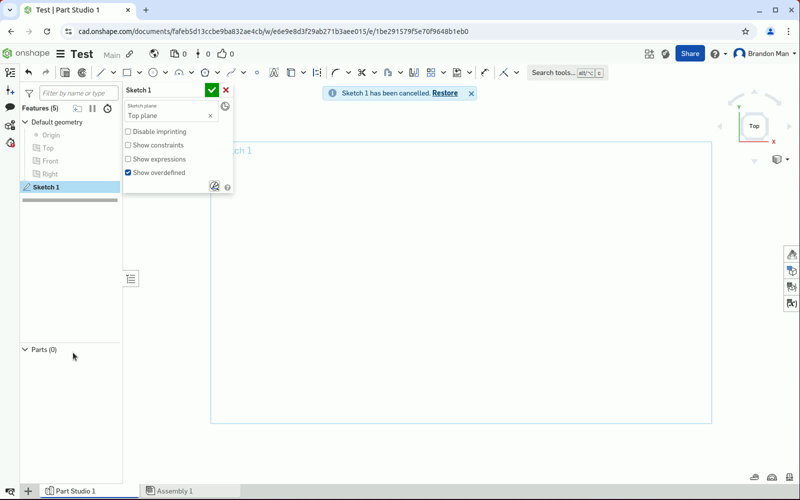
key(c)
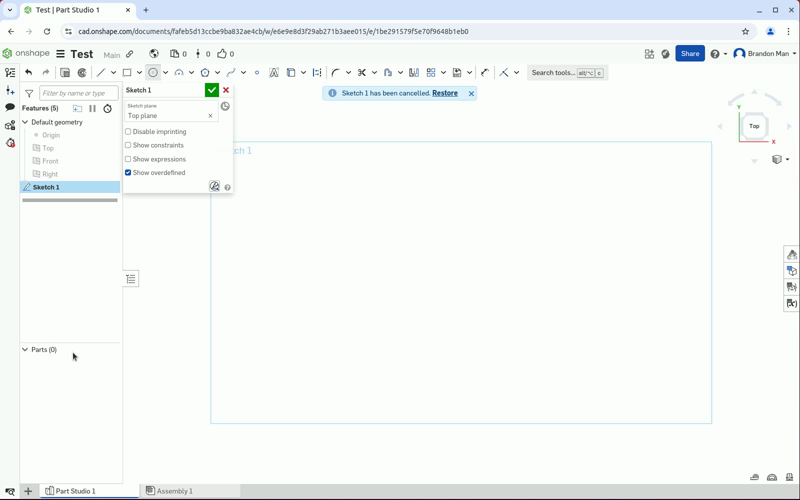
key_down(shift)
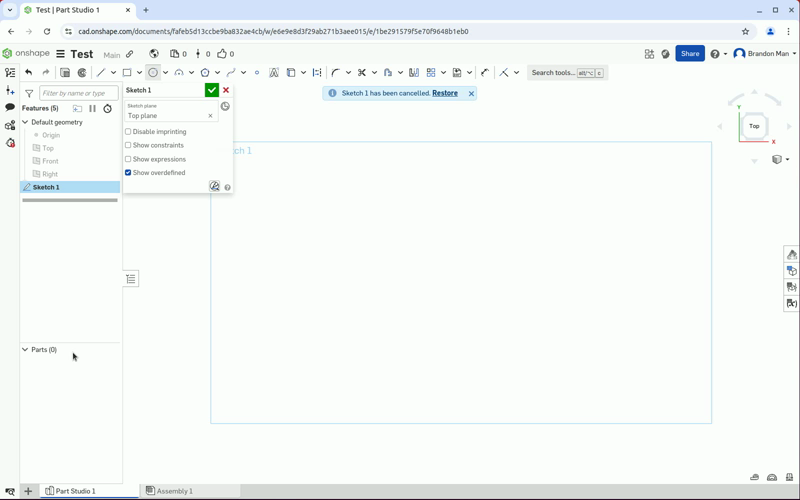
mouse_move(461, 282)
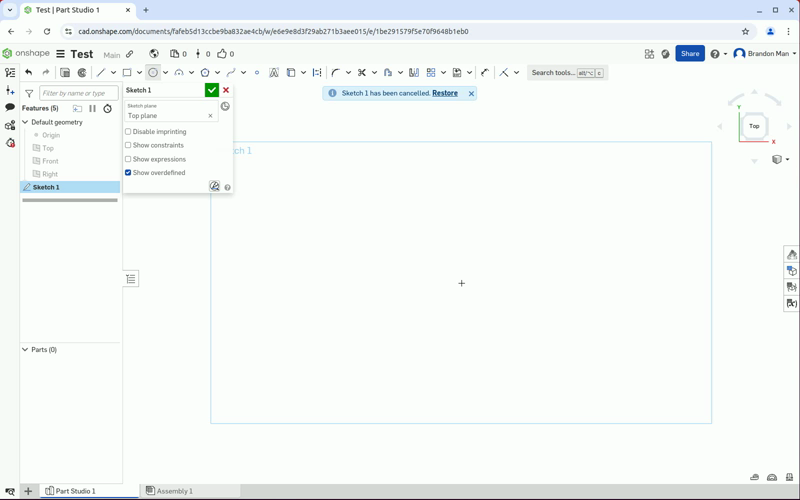
click(461, 282)
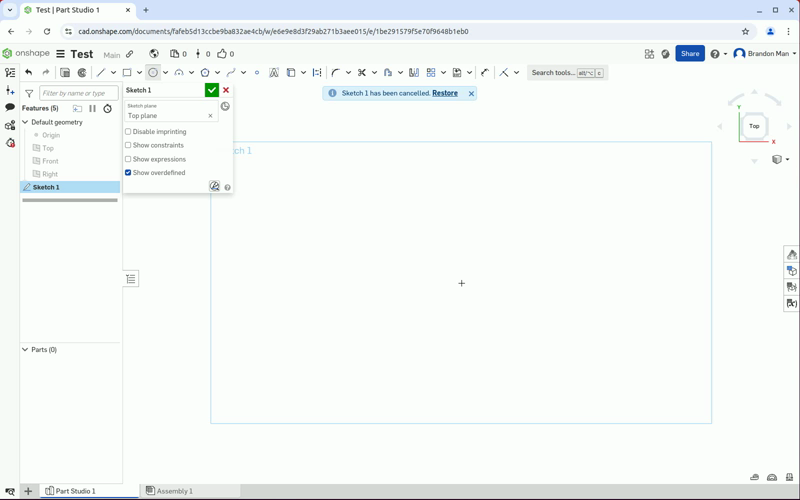
key_up(shift)
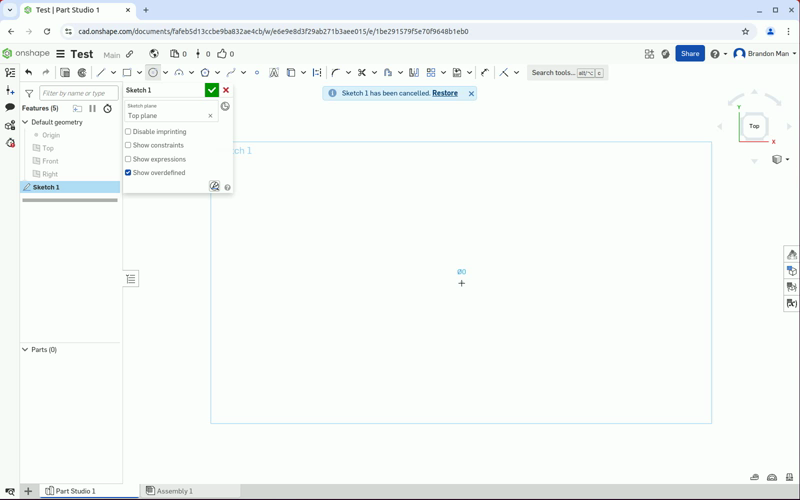
mouse_move(505, 282)
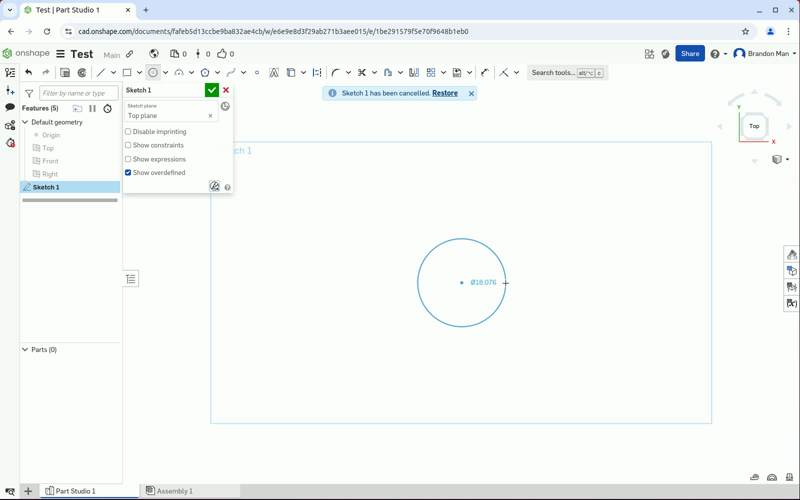
click(505, 282)
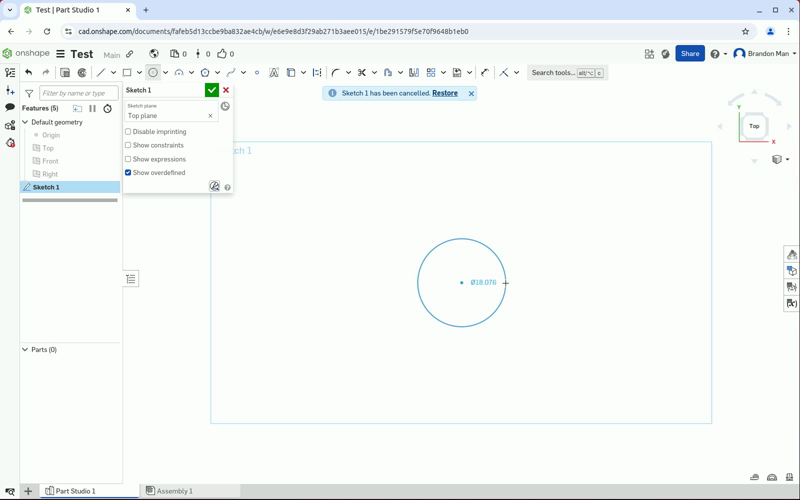
key(esc)
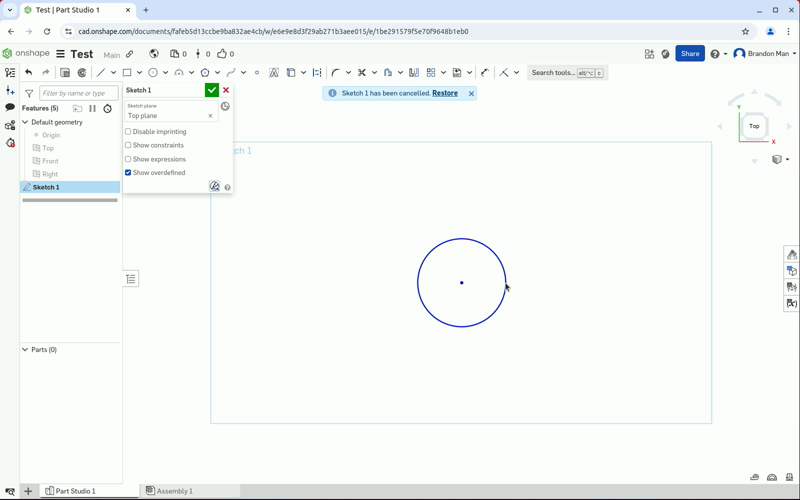
mouse_move(438, 279)
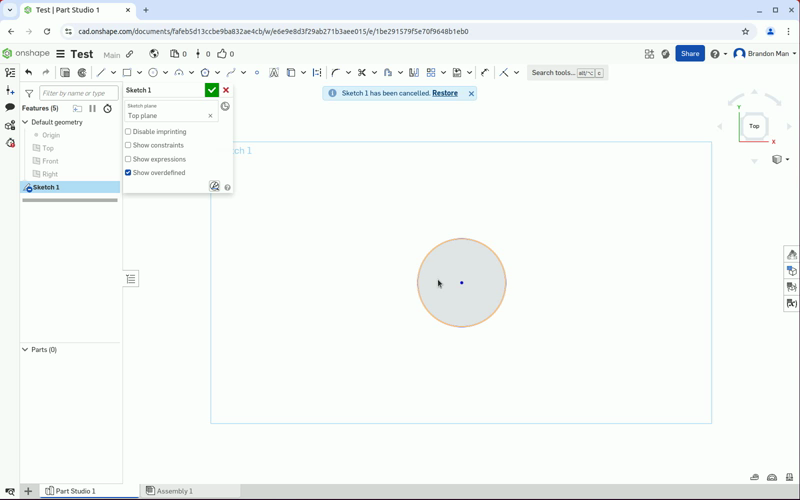
click(438, 279)
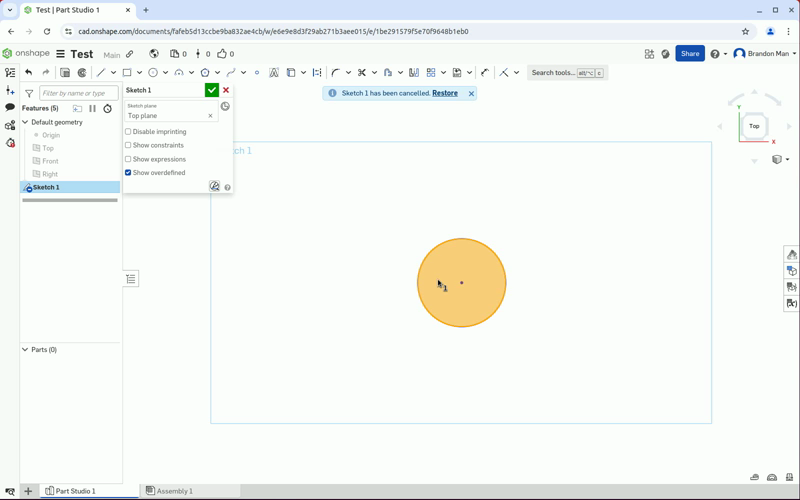
mouse_move(73, 352)
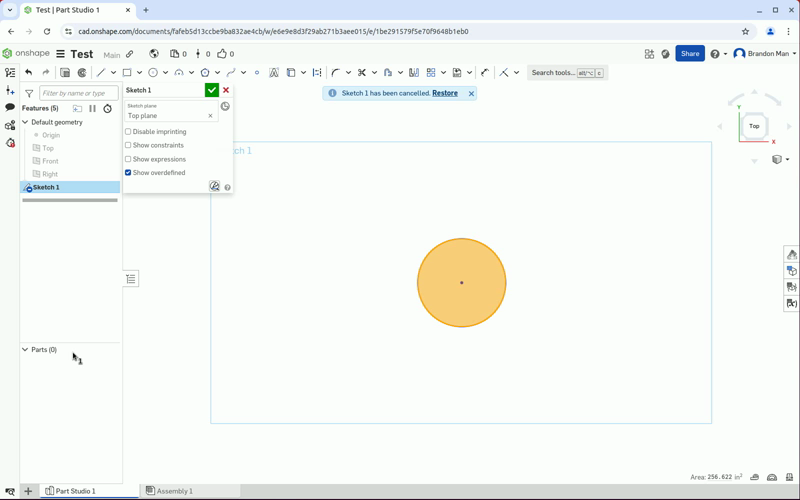
key(shift+y)
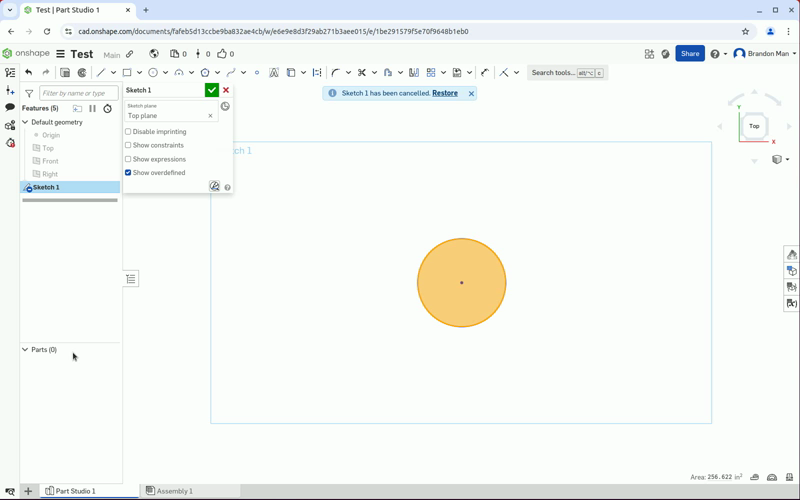
key(shift+e)
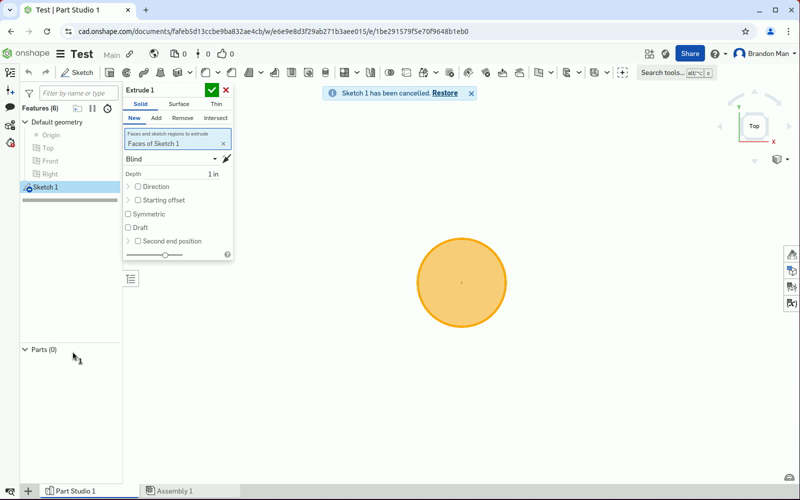
mouse_move(143, 106)
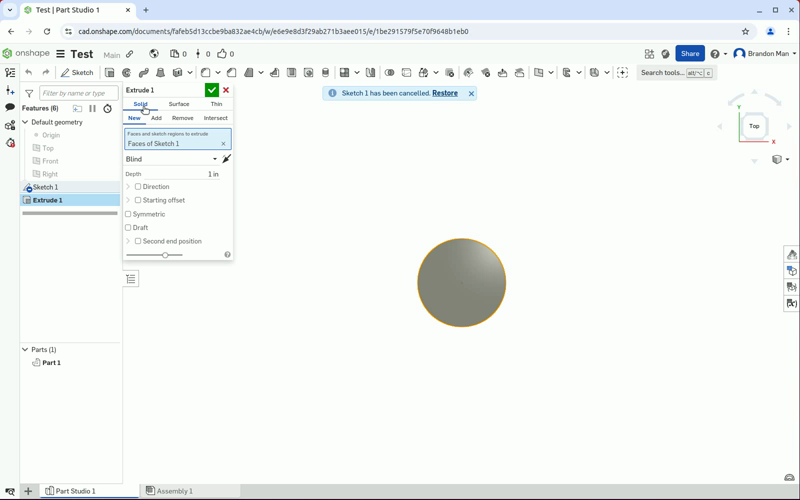
click(143, 106)
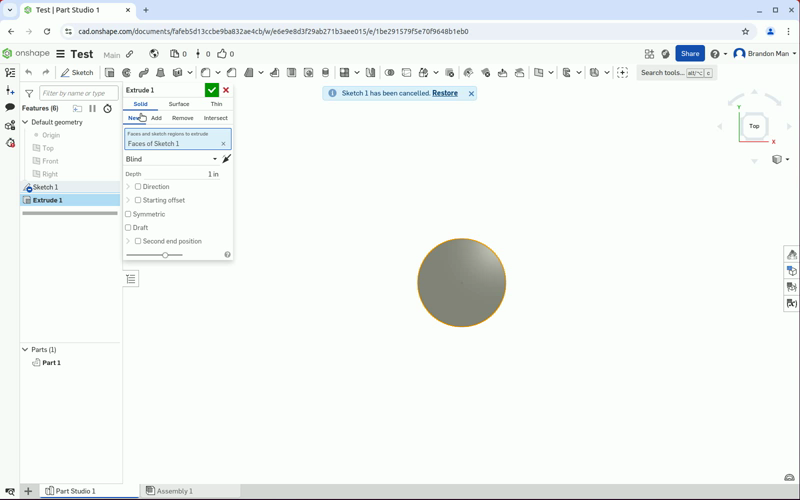
mouse_move(137, 120)
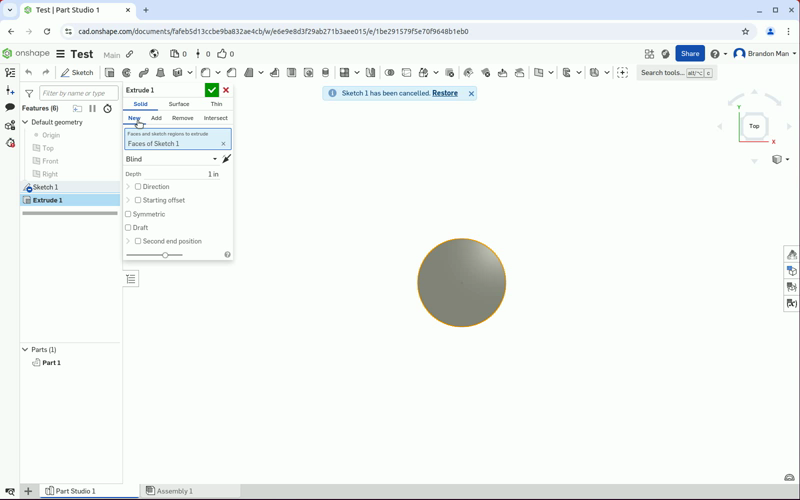
click(137, 120)
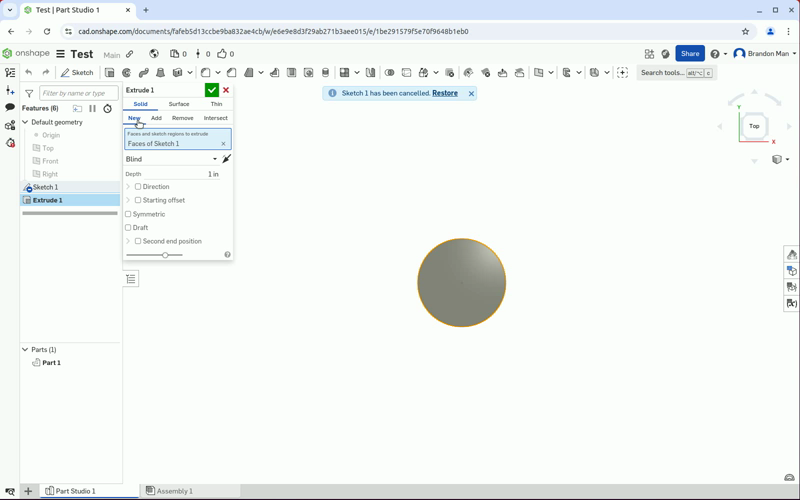
key(tab, 4)
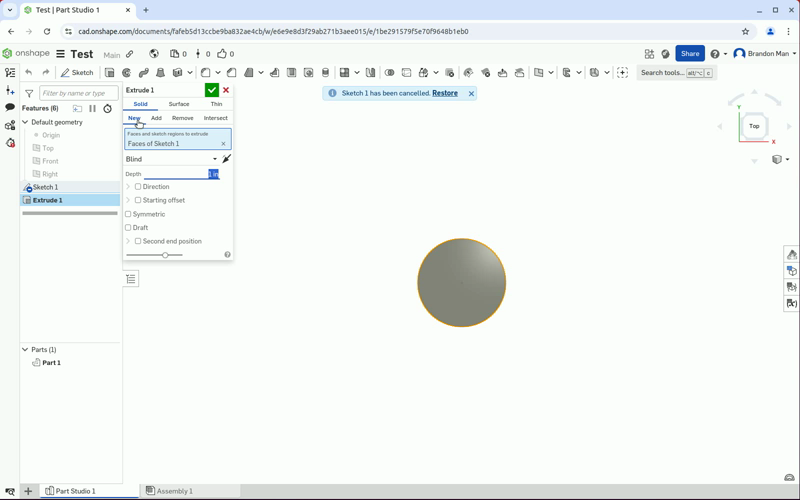
text(23.108)
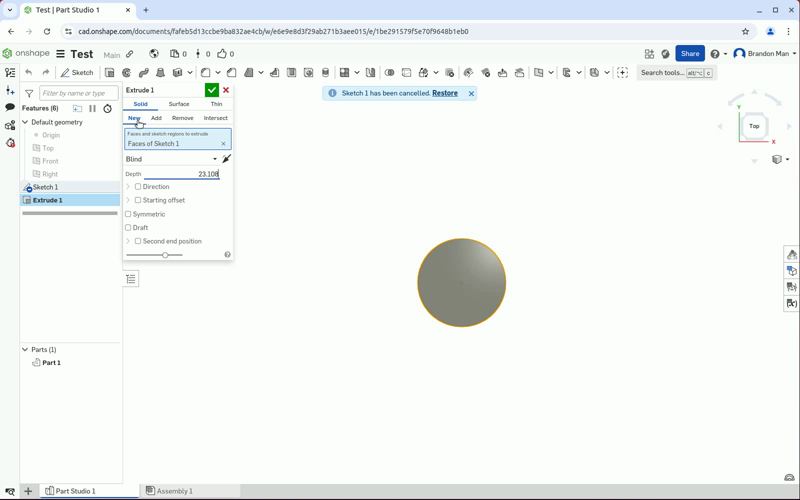
key(enter)
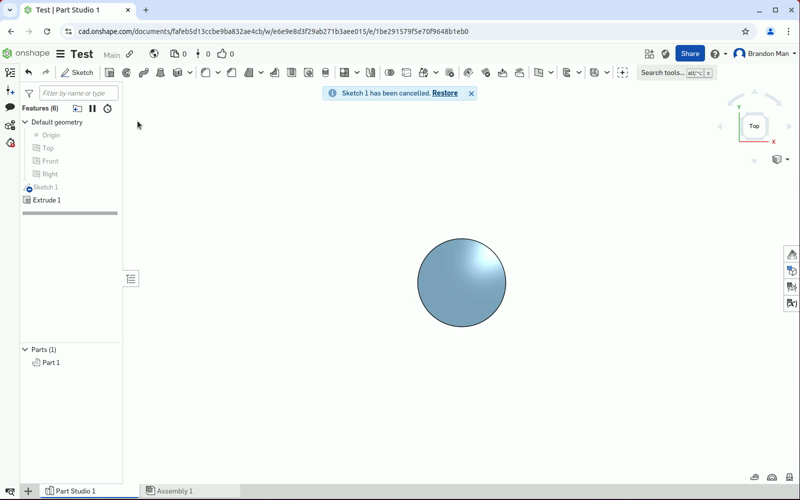
key(shift+h)
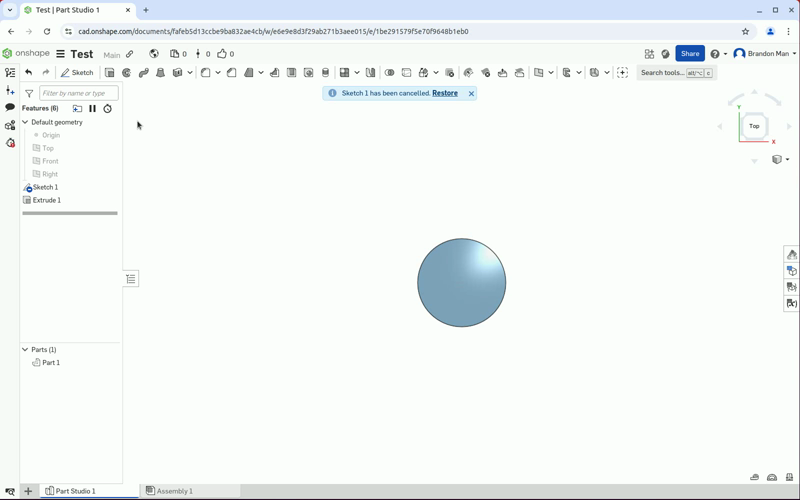
key(shift+h)
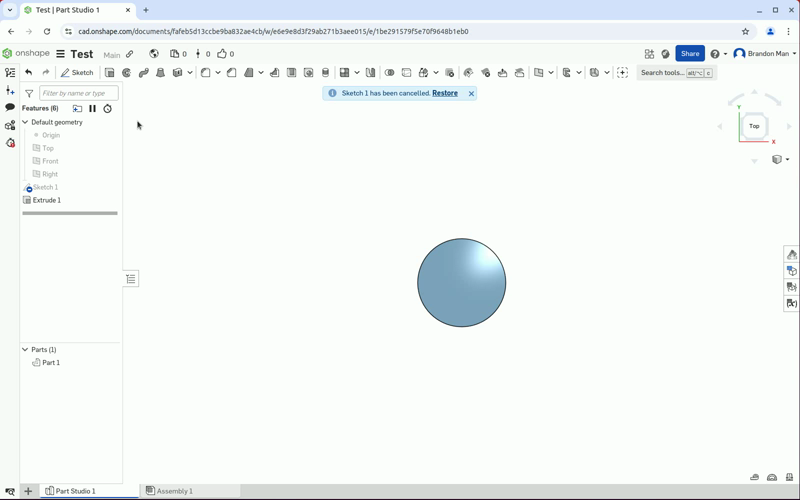
mouse_move(73, 189)
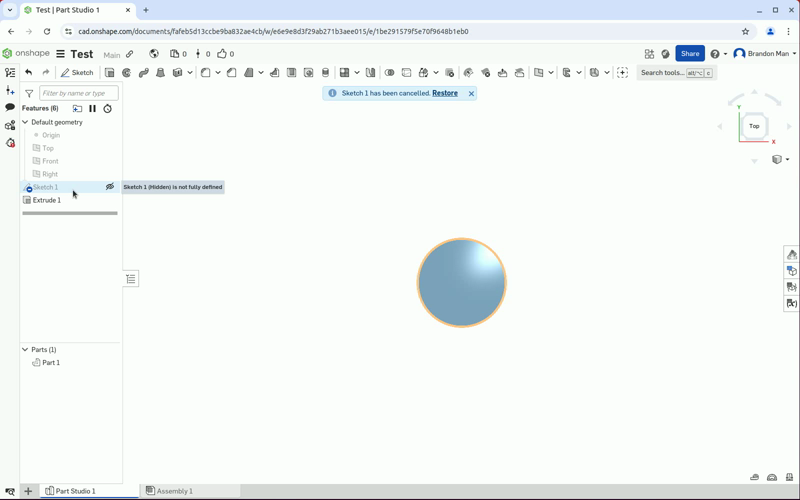
click(73, 189)
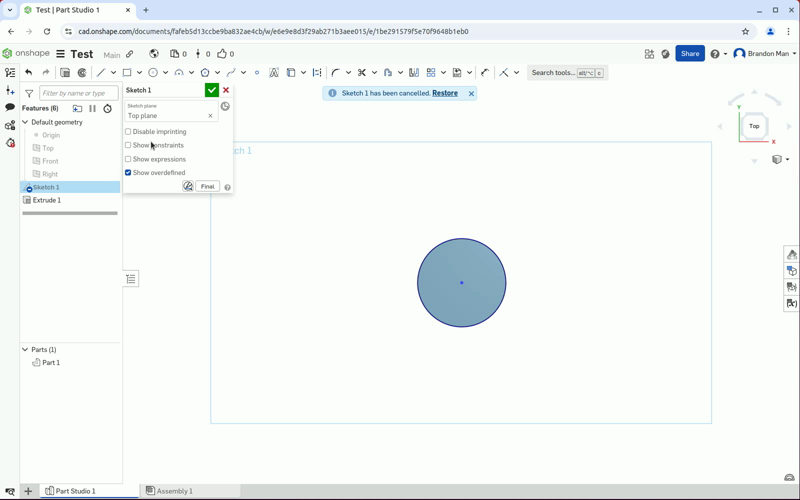
mouse_move(229, 92)
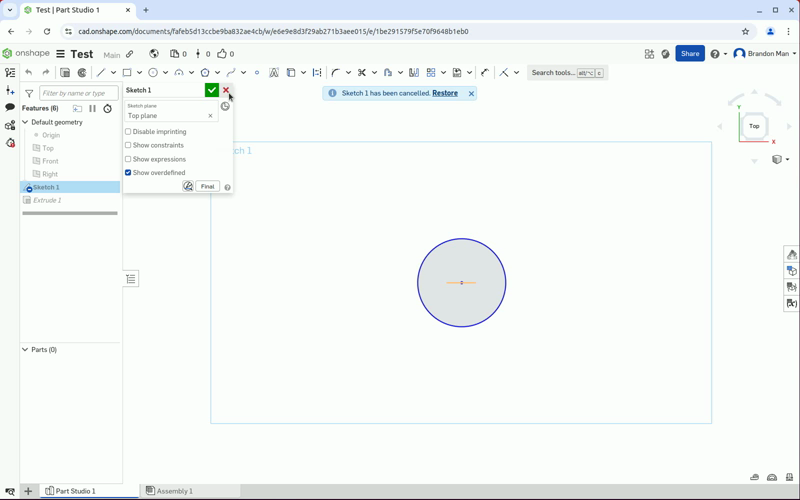
click(229, 92)
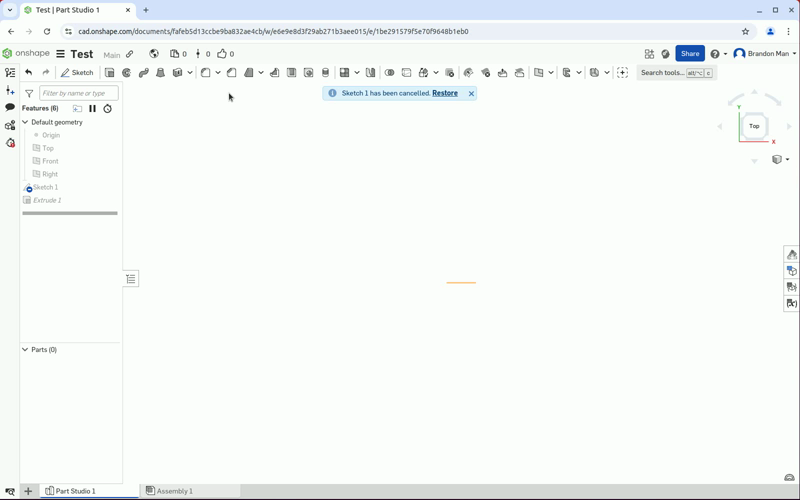
mouse_move(541, 75)
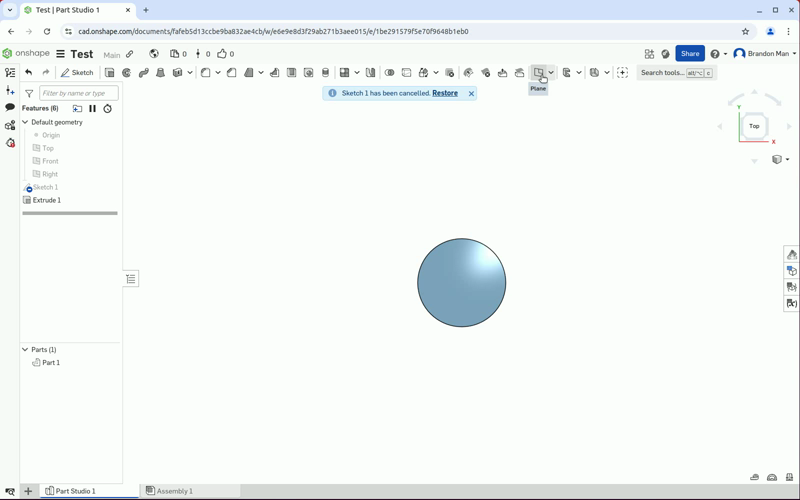
click(541, 75)
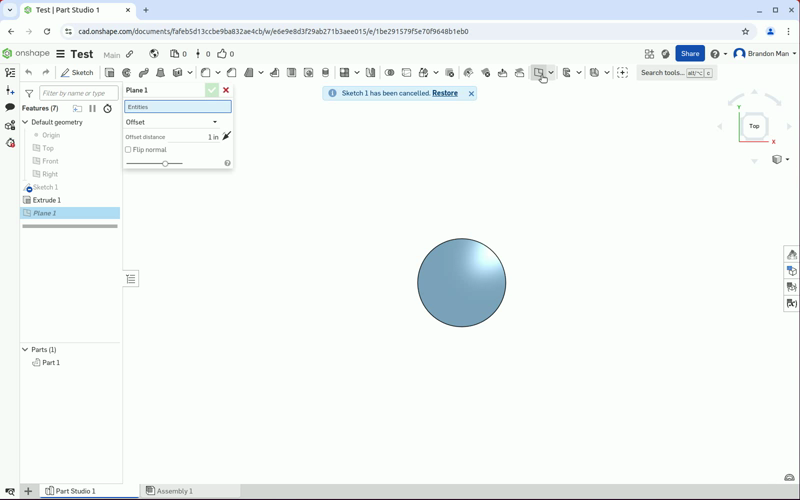
mouse_move(73, 150)
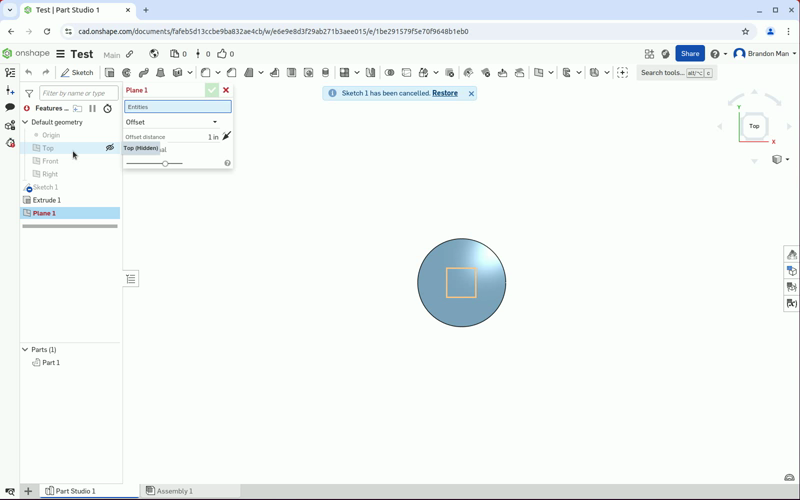
click(73, 150)
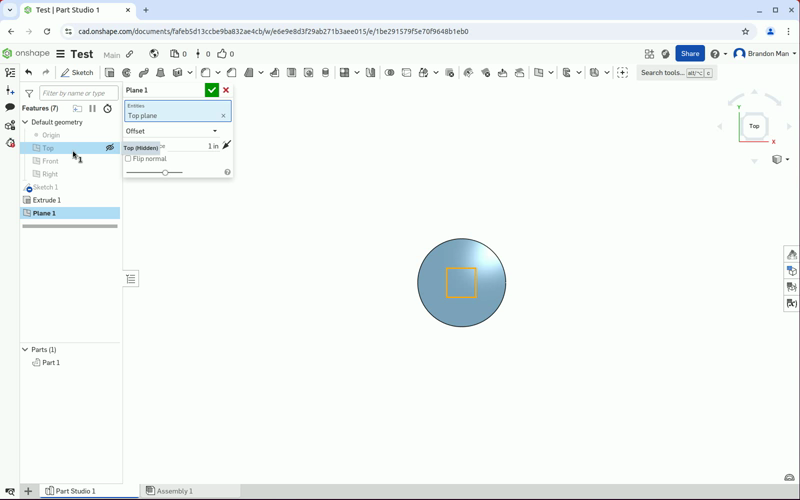
key(tab, 2)
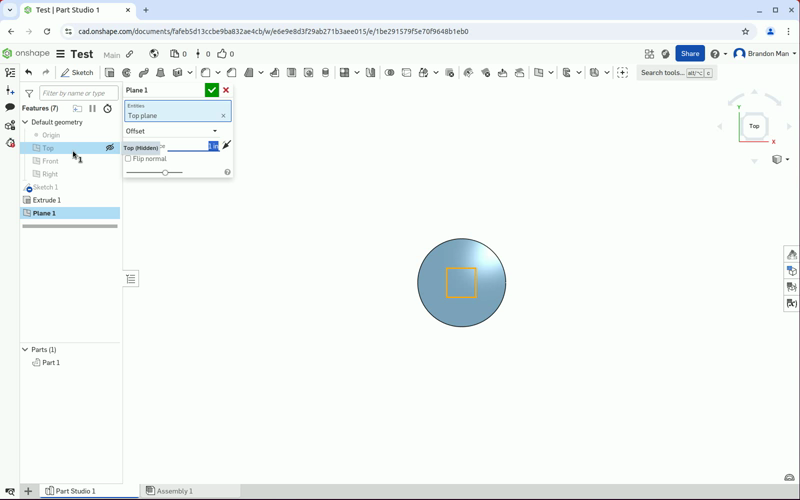
text(23.108)
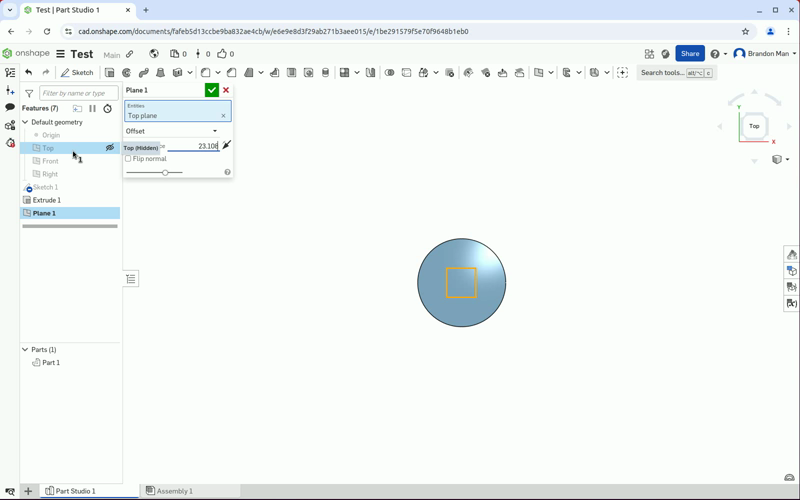
key(enter, 2)
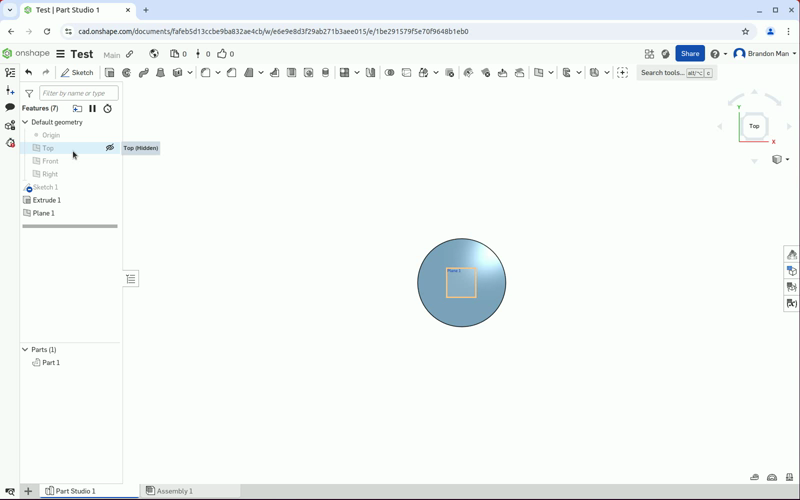
key(shift+s)
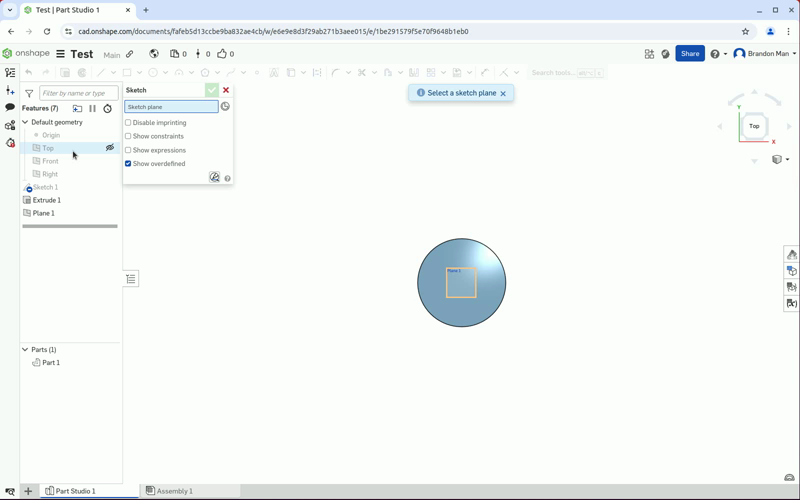
mouse_move(73, 215)
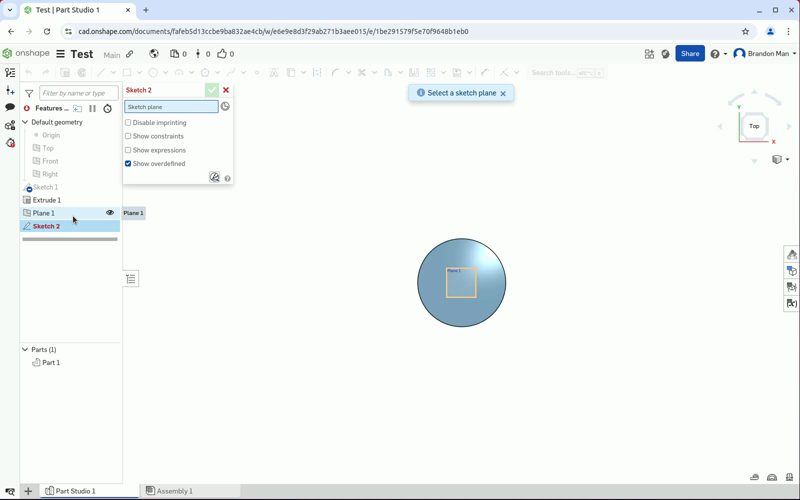
click(73, 215)
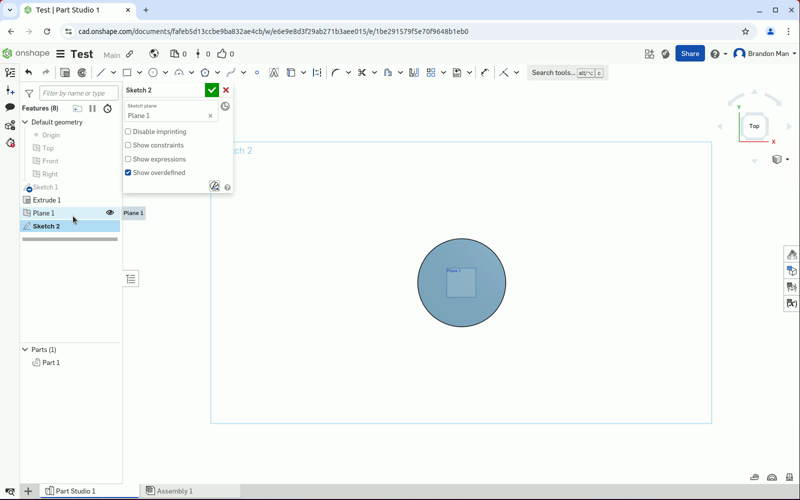
mouse_move(73, 352)
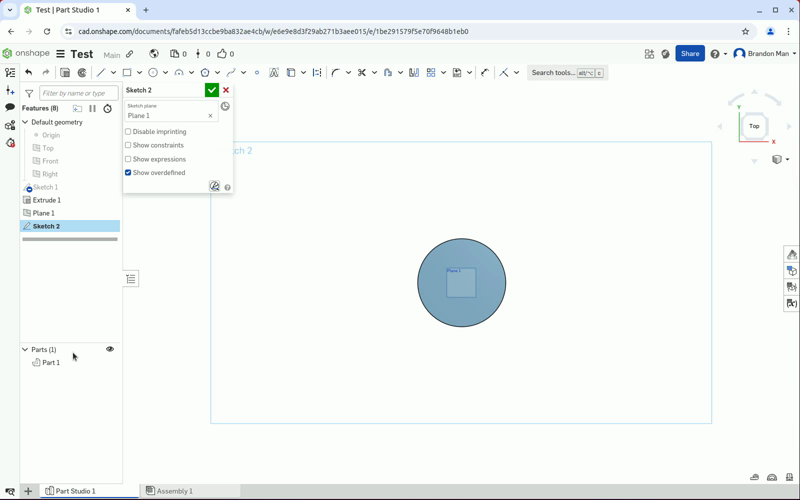
key(y)
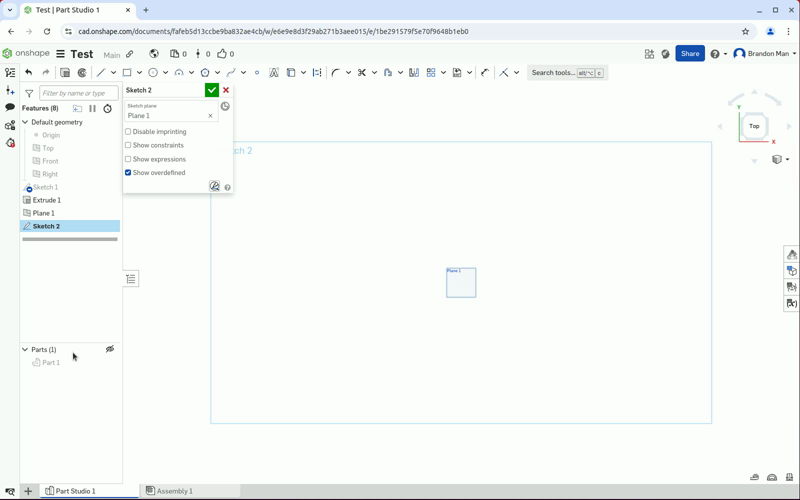
key(c)
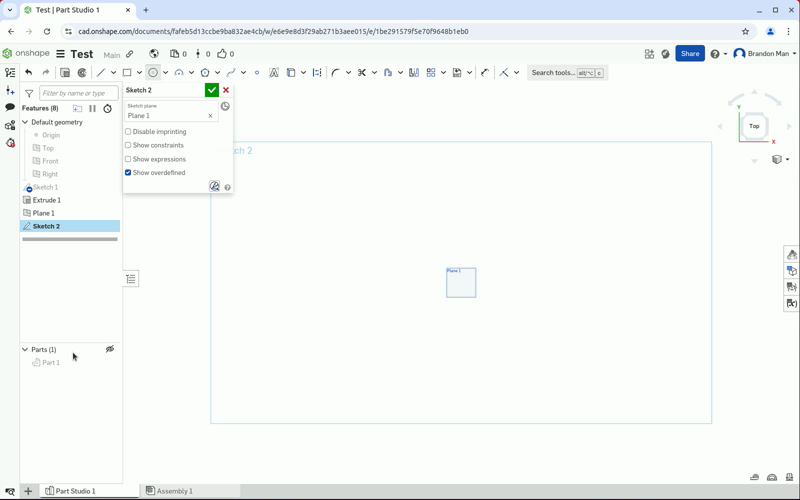
key_down(shift)
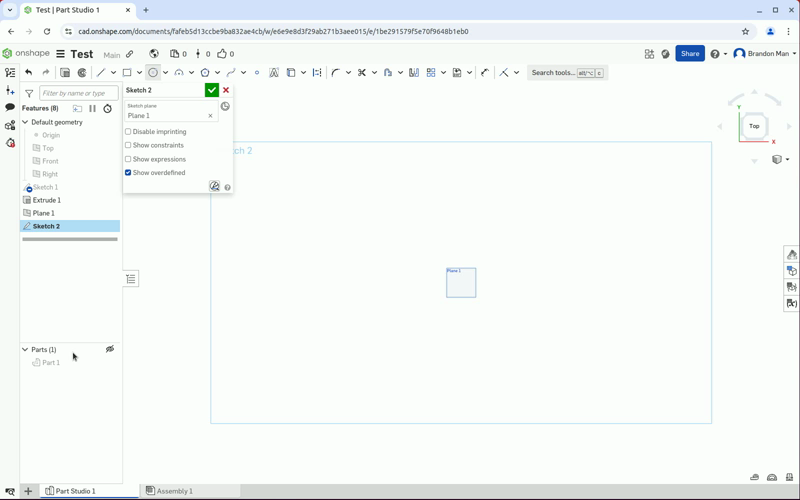
mouse_move(461, 282)
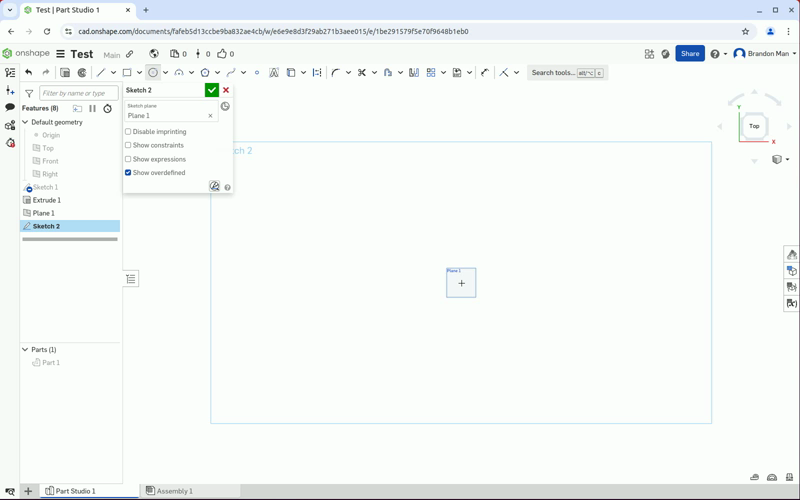
click(461, 282)
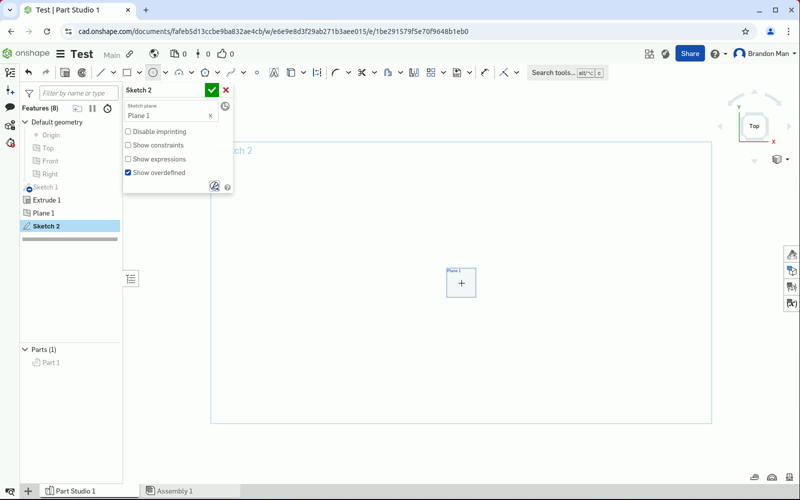
key_up(shift)
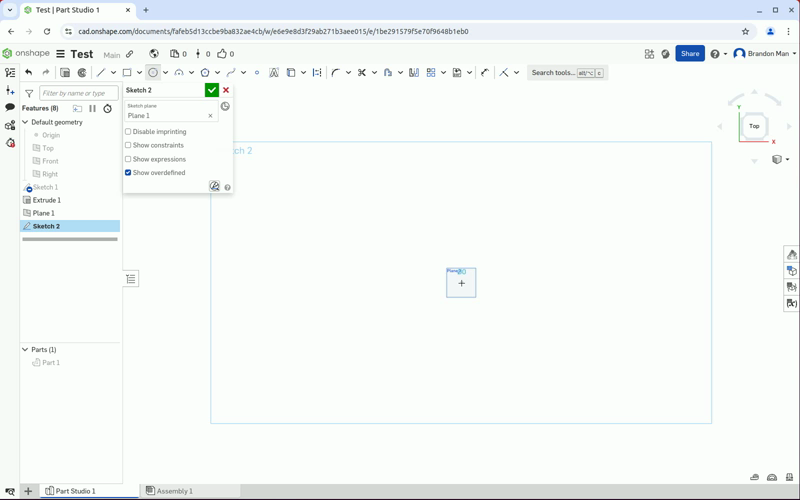
mouse_move(480, 282)
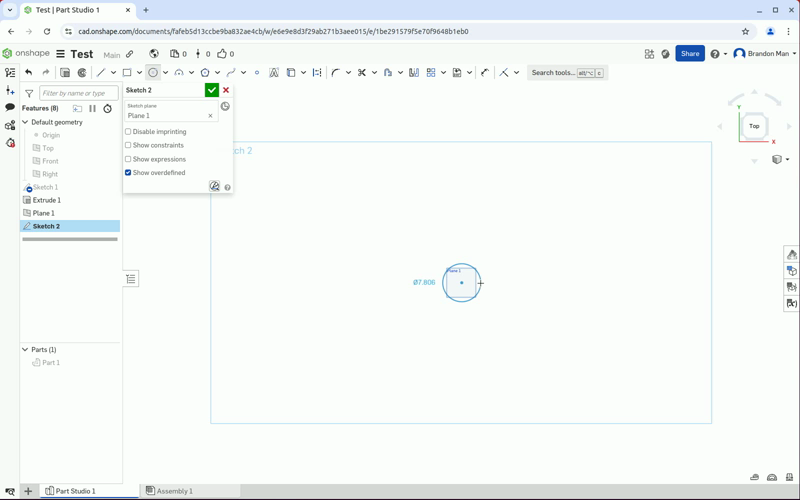
click(480, 282)
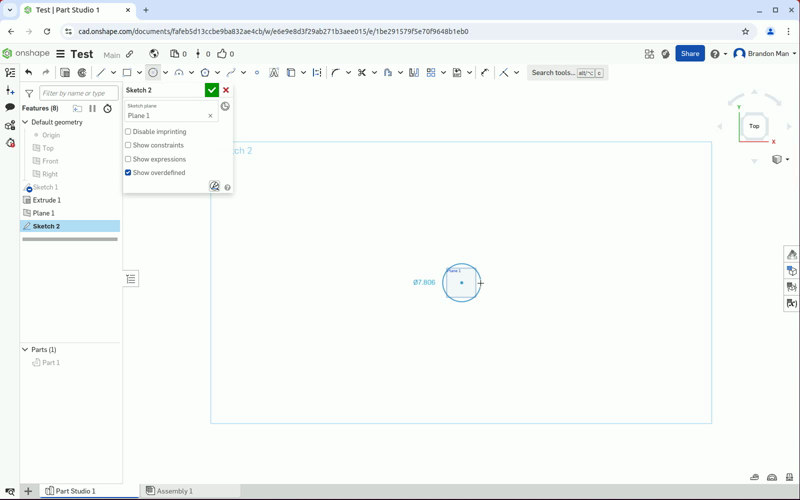
key(esc)
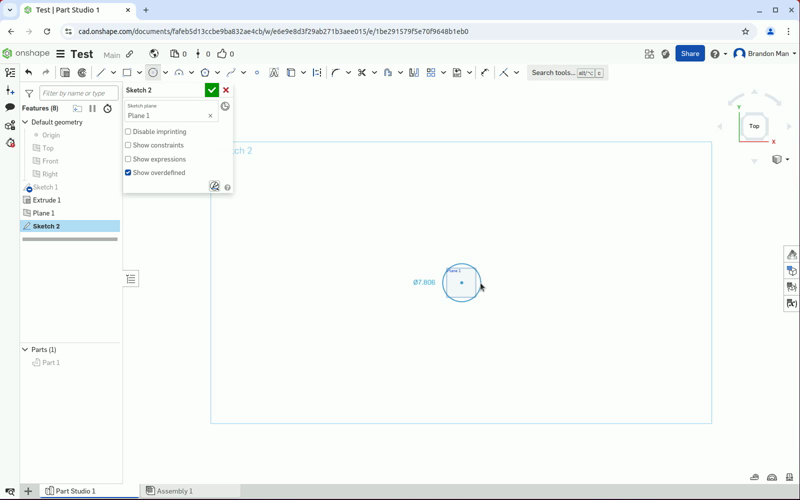
mouse_move(460, 265)
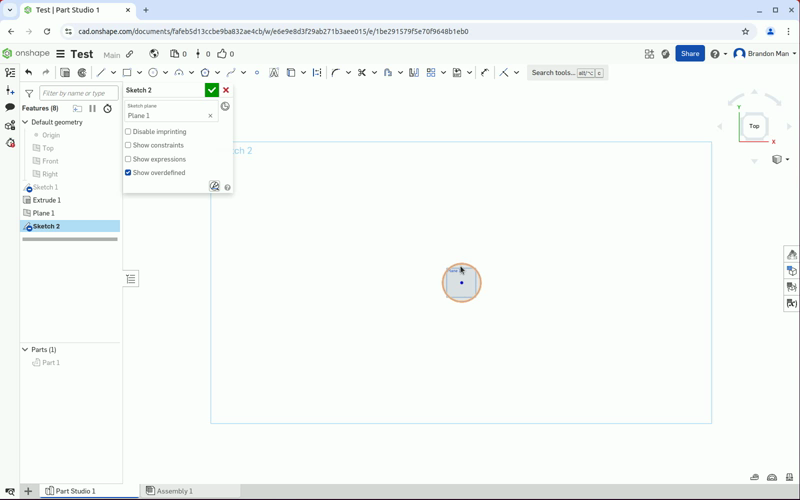
scroll(6)
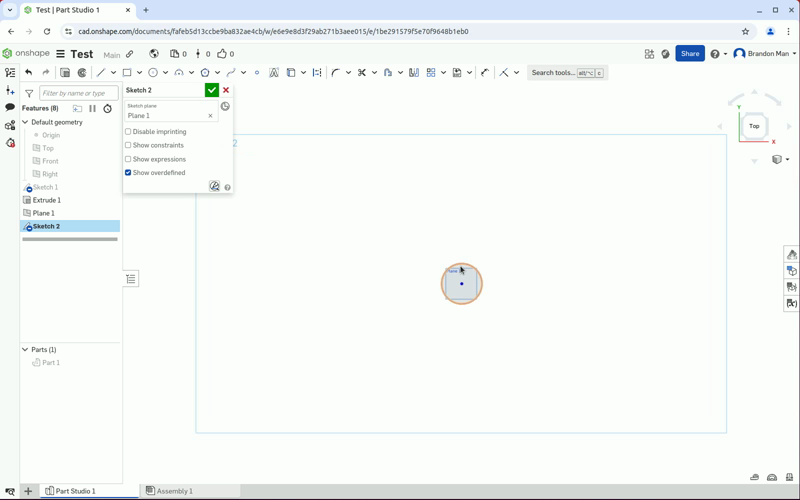
scroll(6)
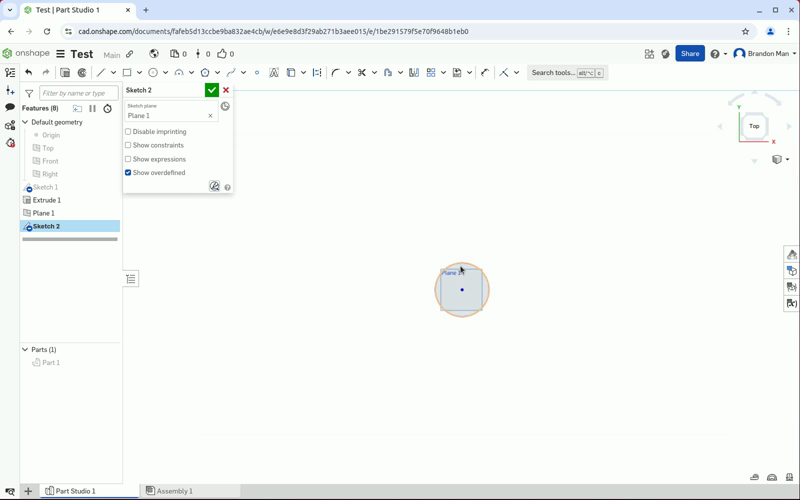
scroll(6)
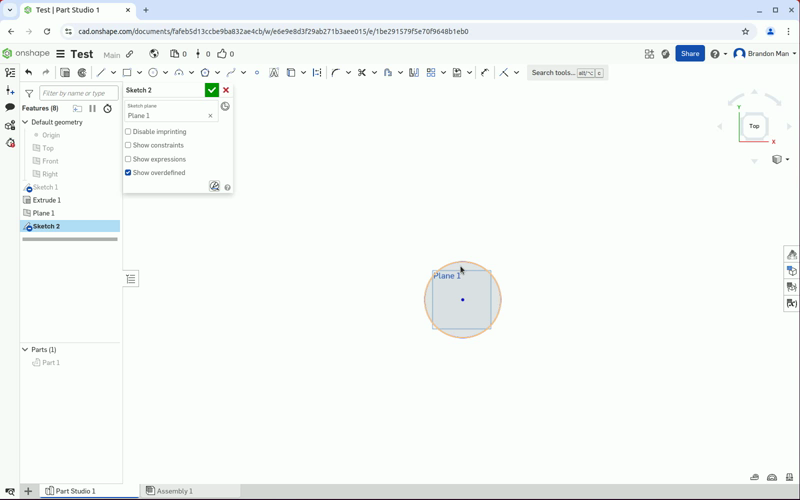
scroll(6)
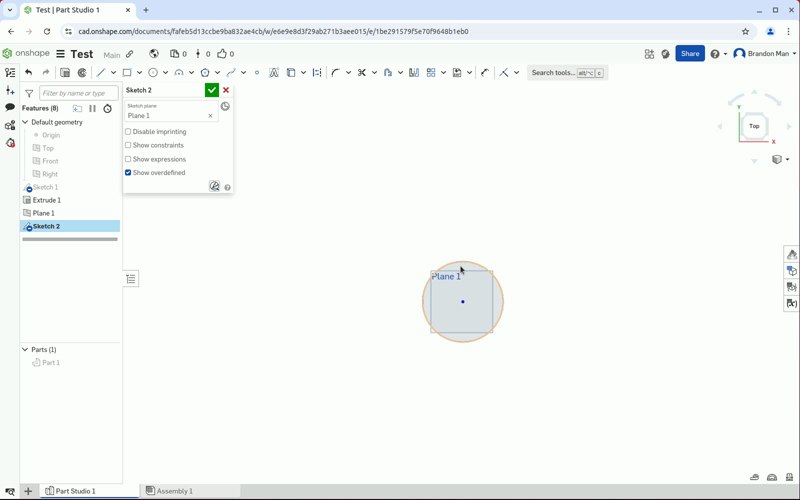
scroll(6)
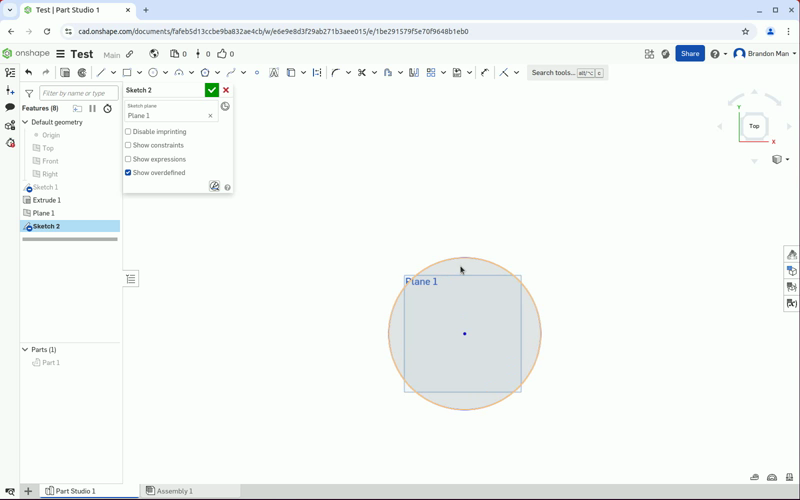
scroll(6)
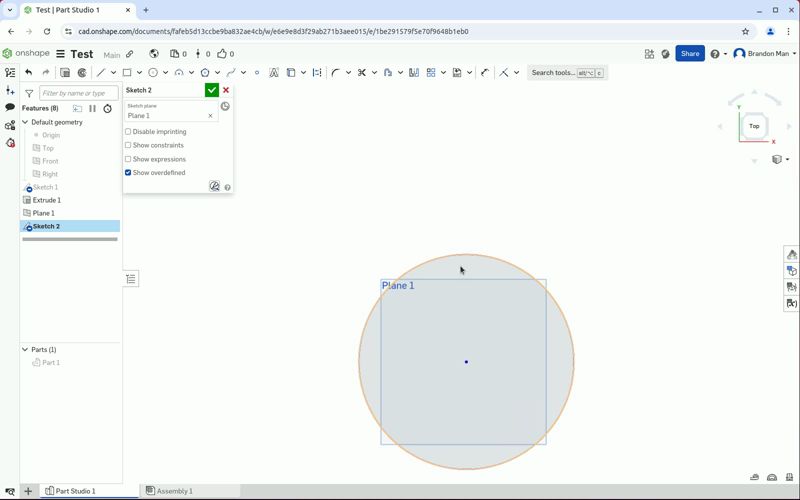
scroll(6)
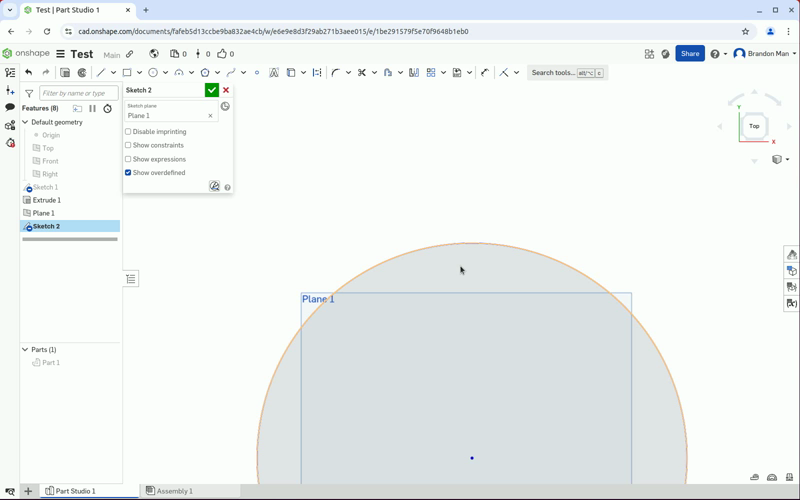
click(460, 265)
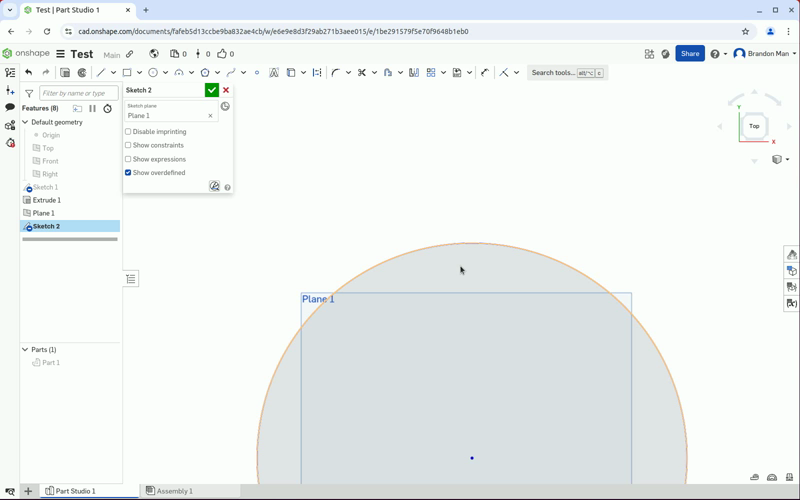
scroll(-6)
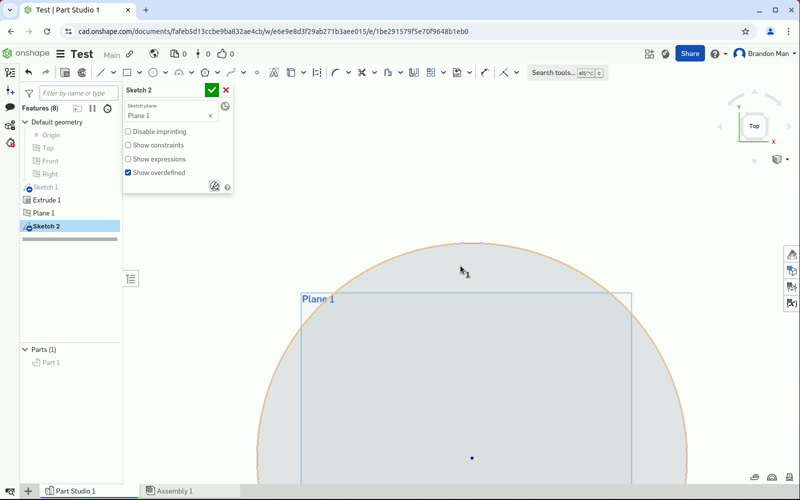
scroll(-6)
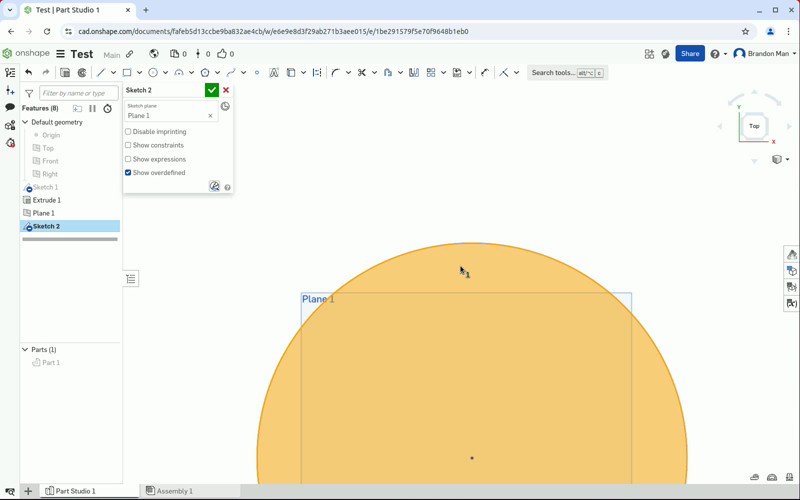
scroll(-6)
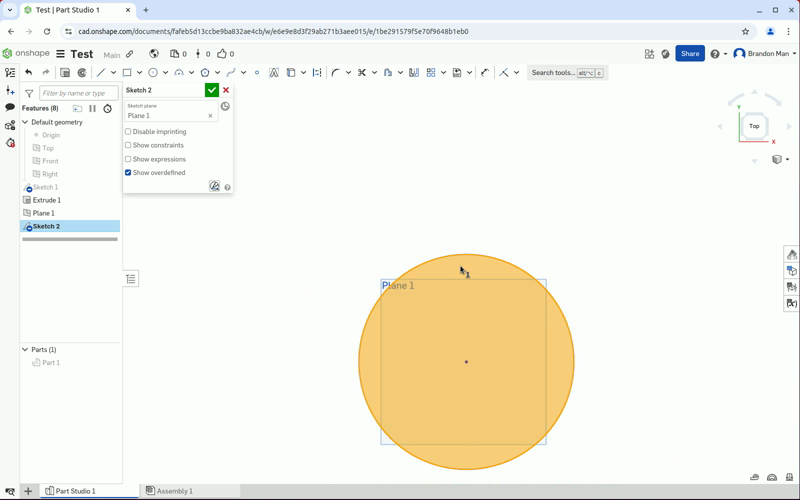
scroll(-6)
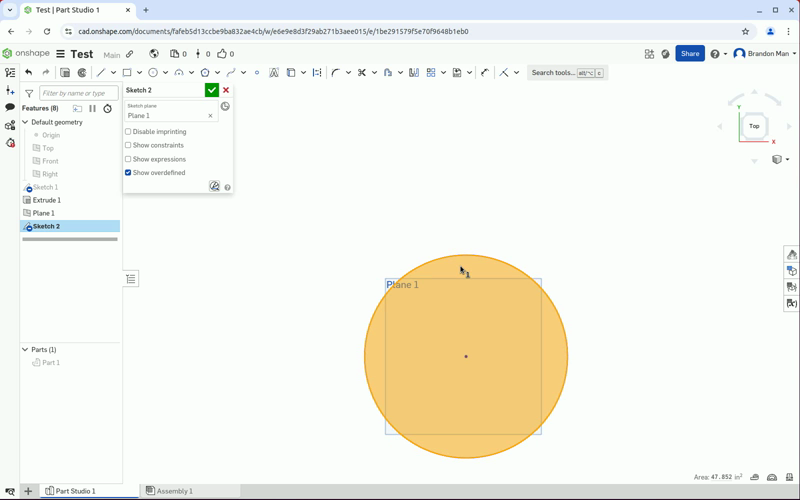
scroll(-6)
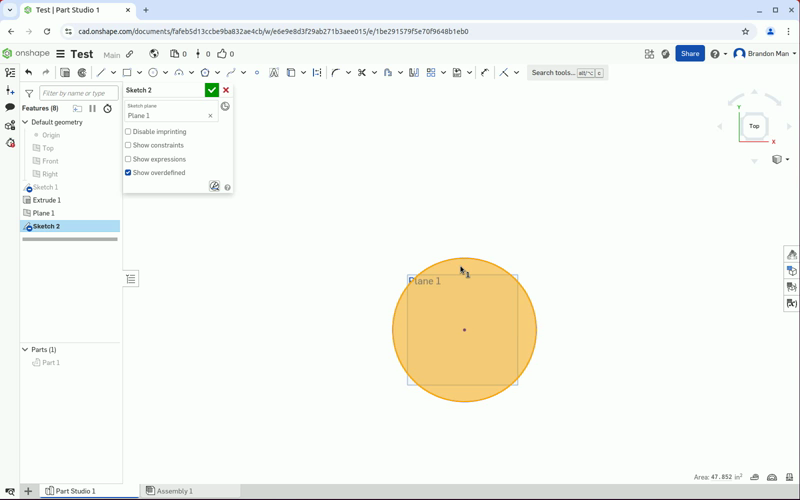
scroll(-6)
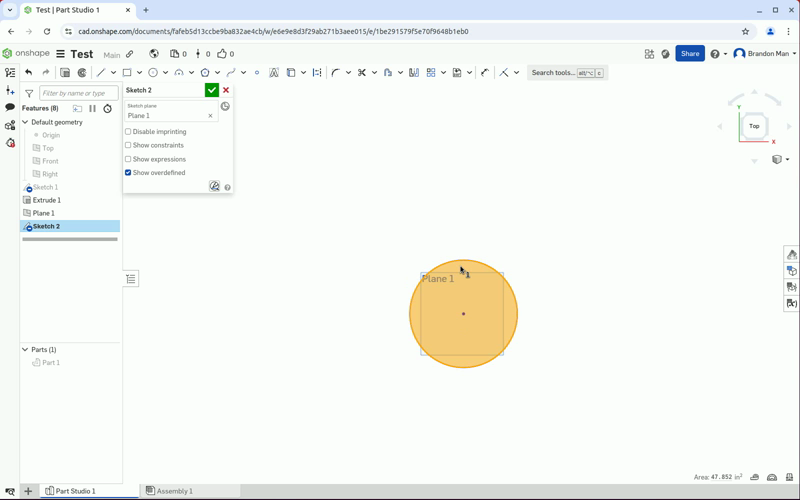
scroll(-6)
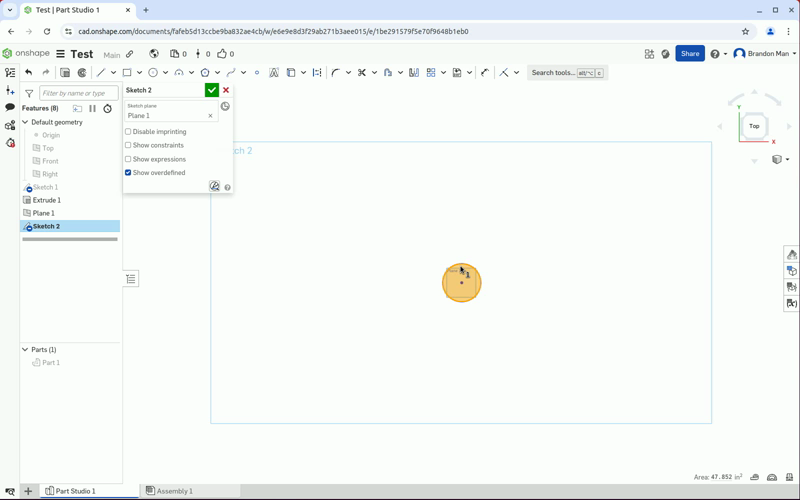
mouse_move(73, 352)
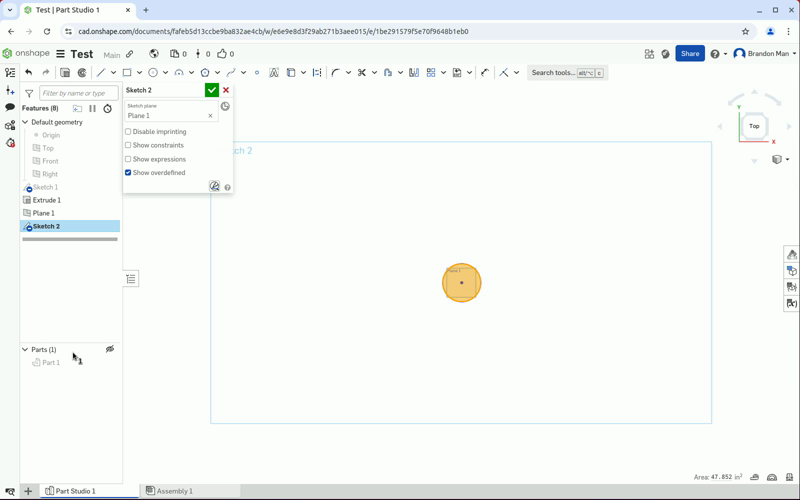
key(shift+y)
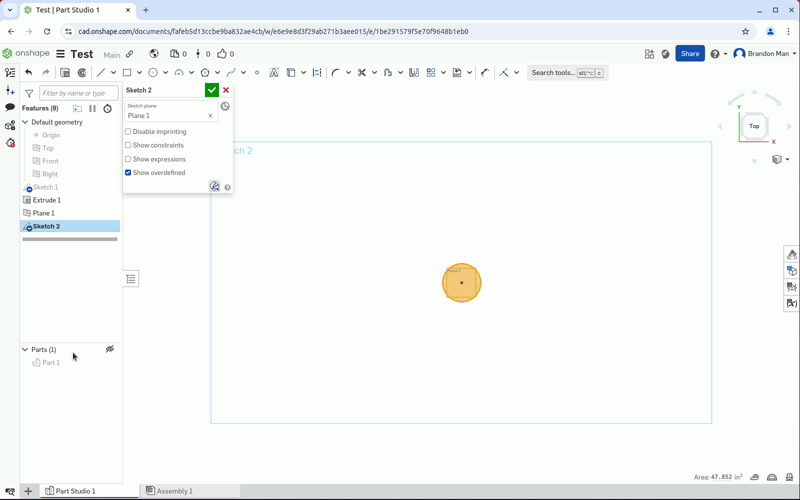
key(shift+e)
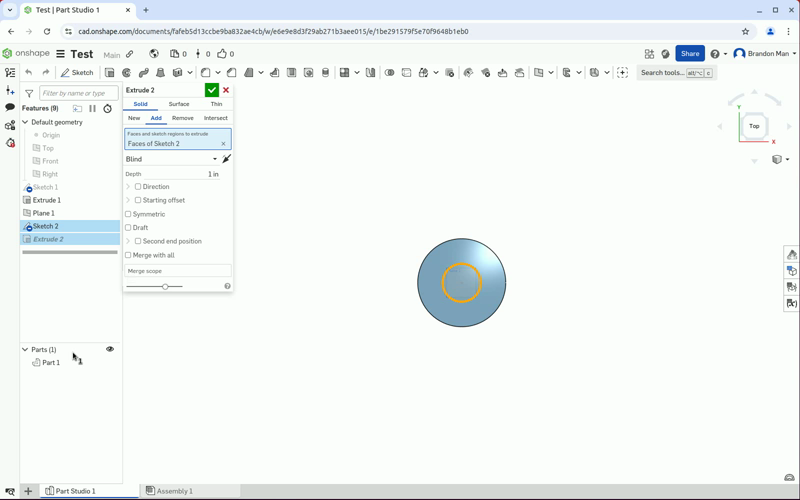
mouse_move(143, 106)
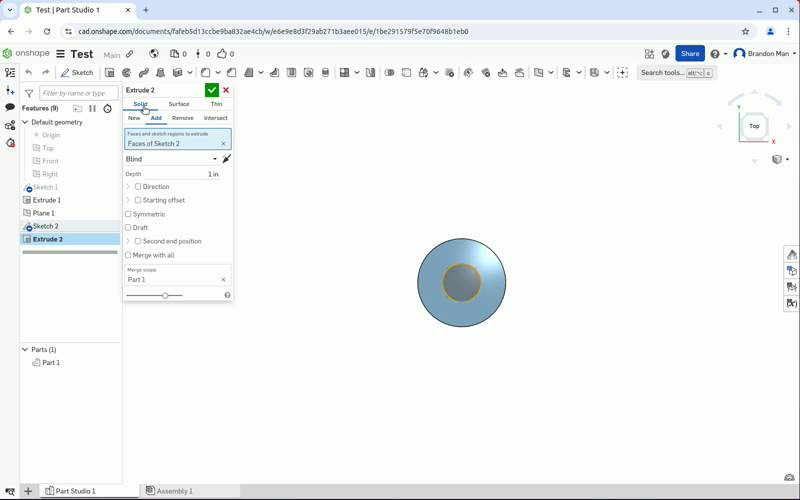
click(143, 106)
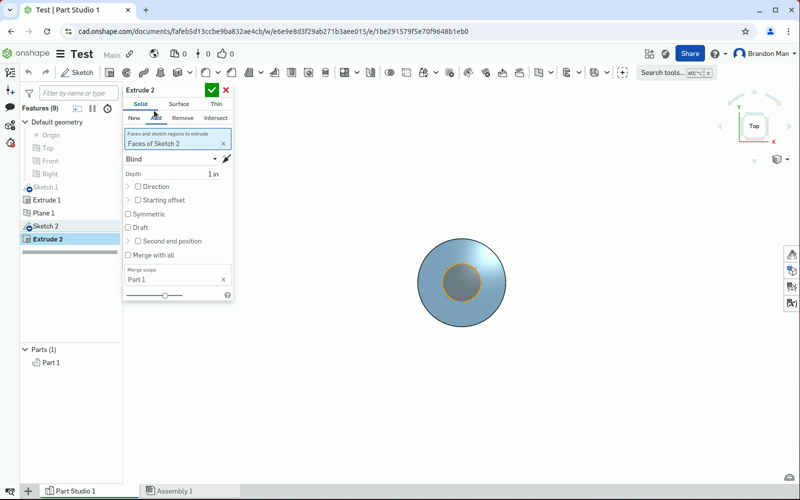
mouse_move(186, 120)
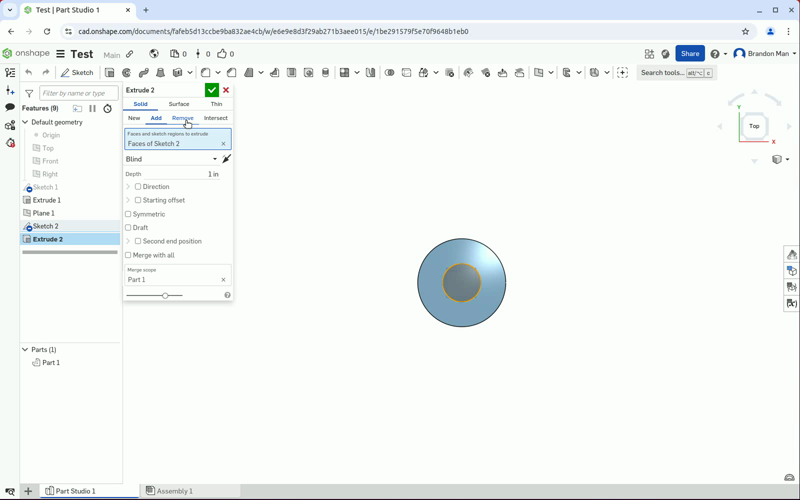
click(186, 120)
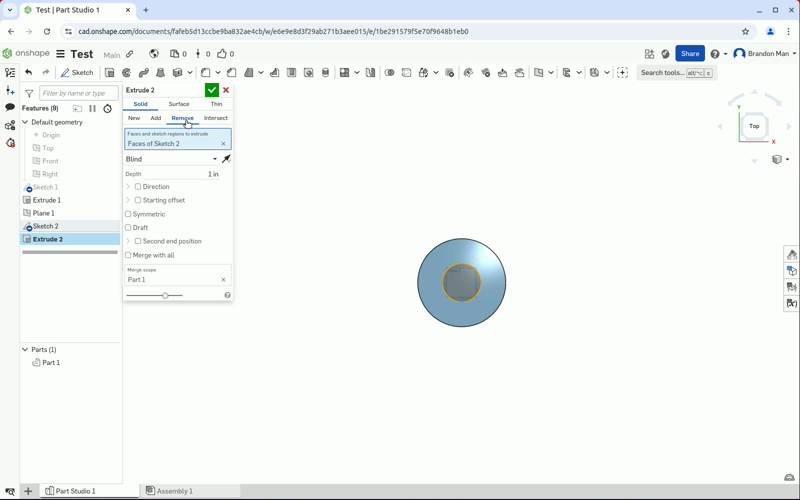
key(tab, 4)
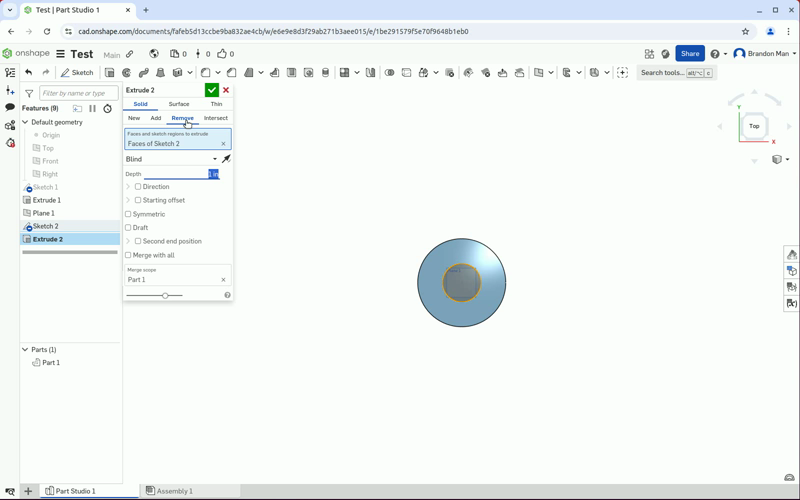
text(17.572)
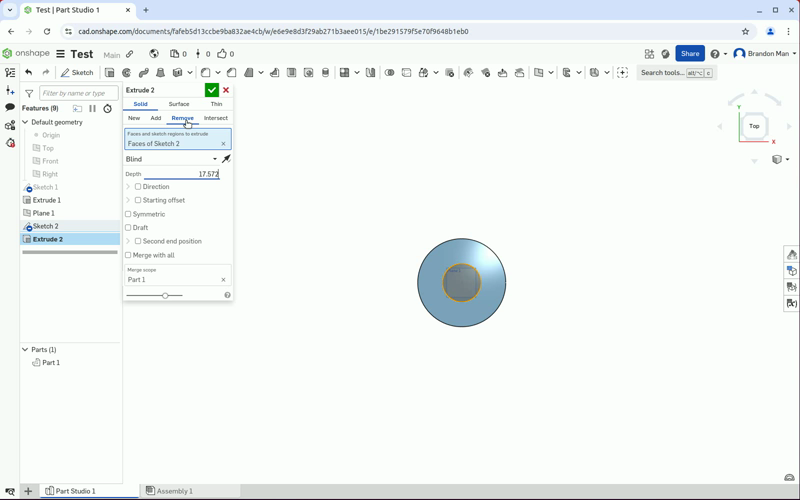
key(tab, 6)
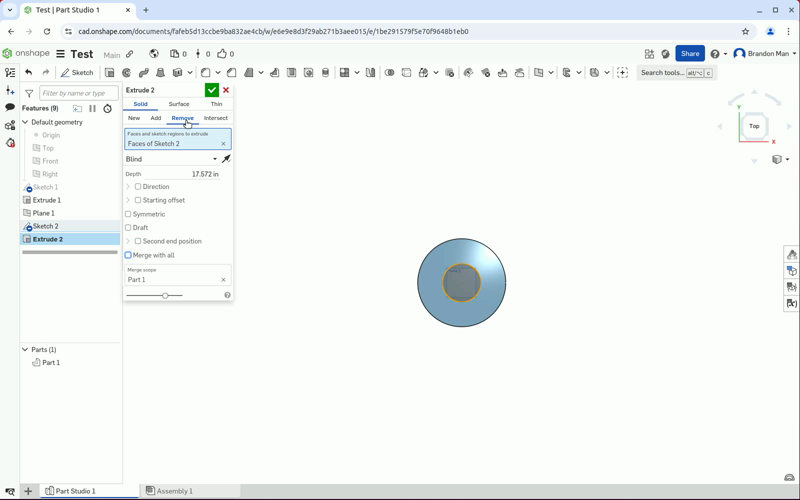
key(space)
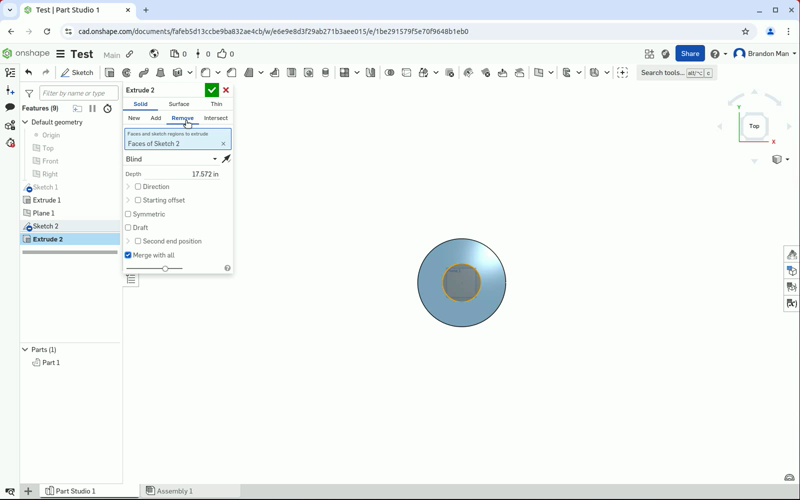
key(enter)
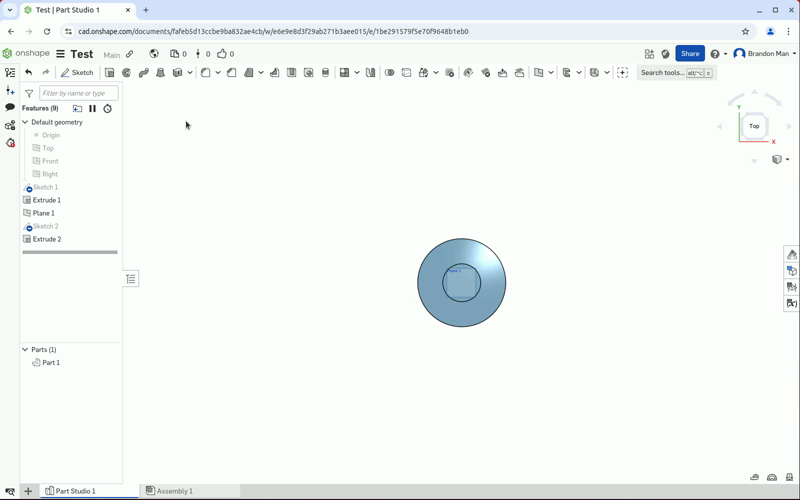
key(shift+h)
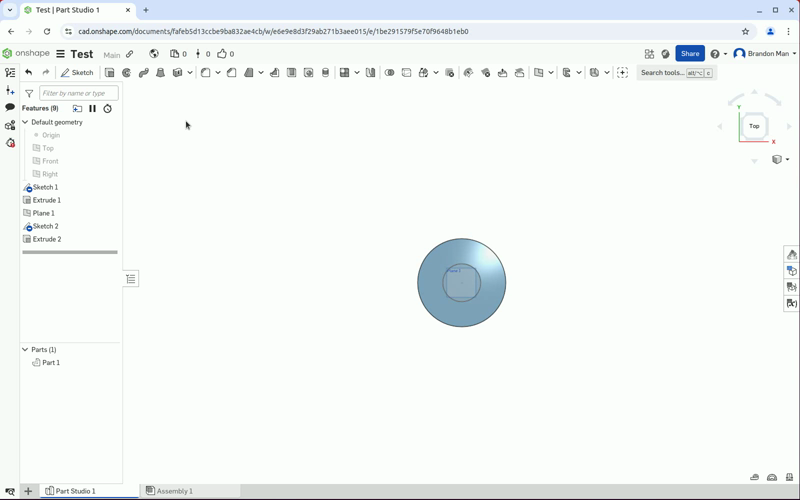
key(shift+h)
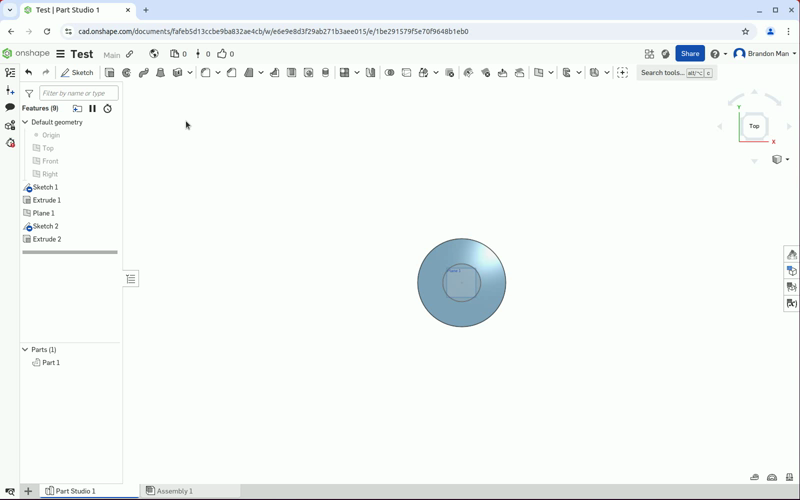
key(shift+7)
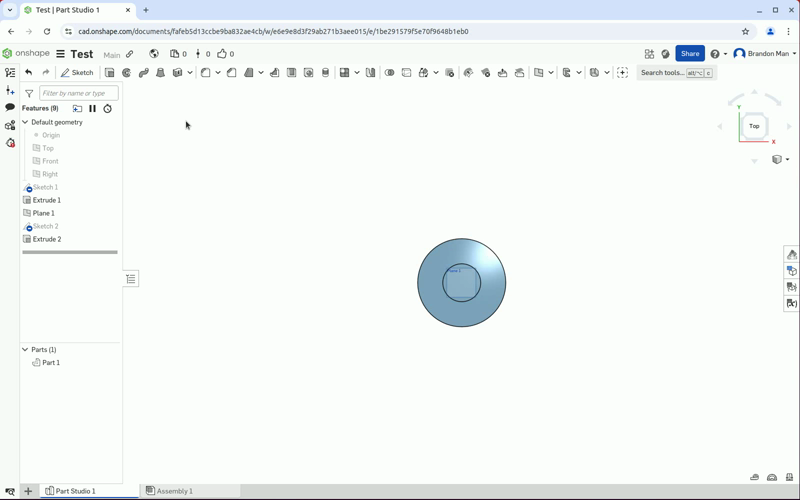
key(up, 3)
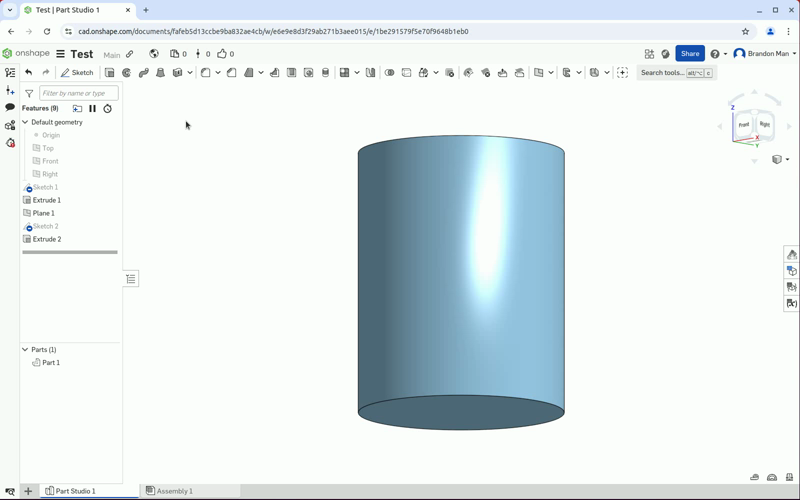
key(left, 3)
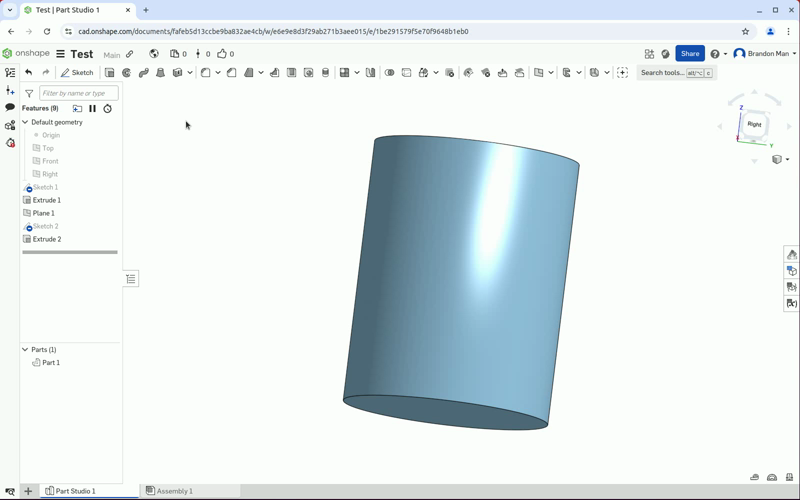
key(right, 3)
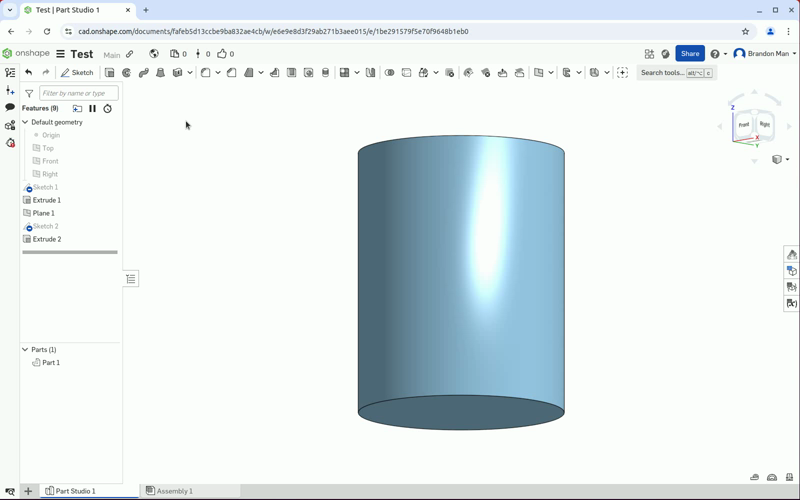
key(down, 3)
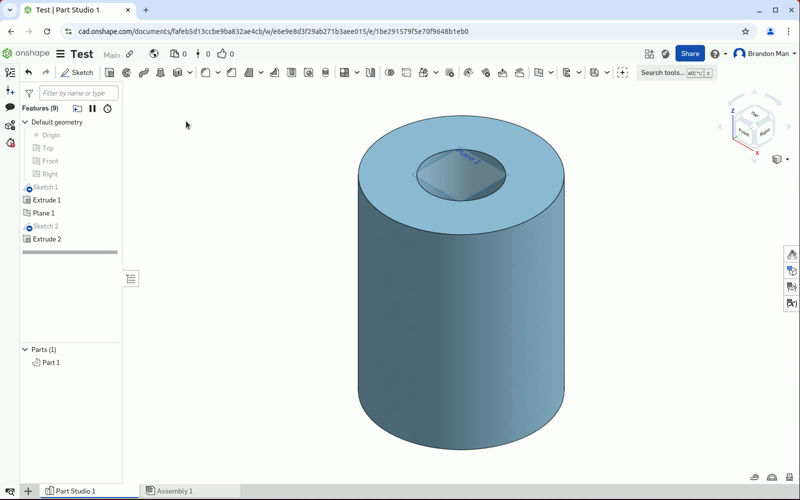
mouse_move(73, 189)
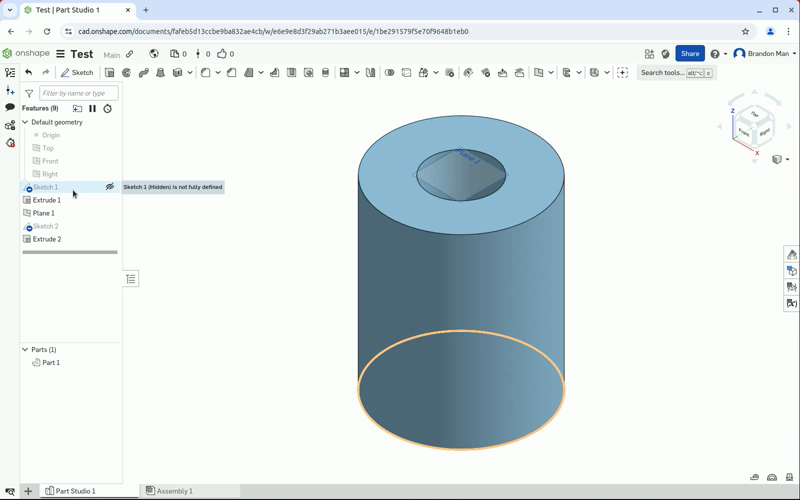
click(73, 189)